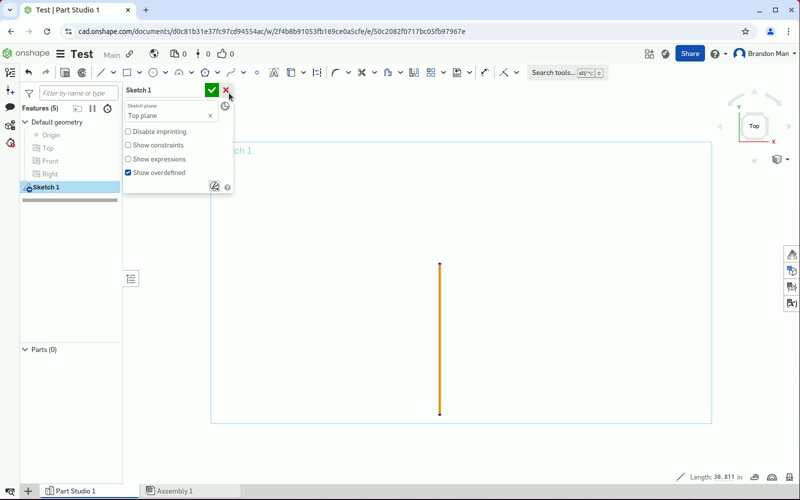
key(shift+h)
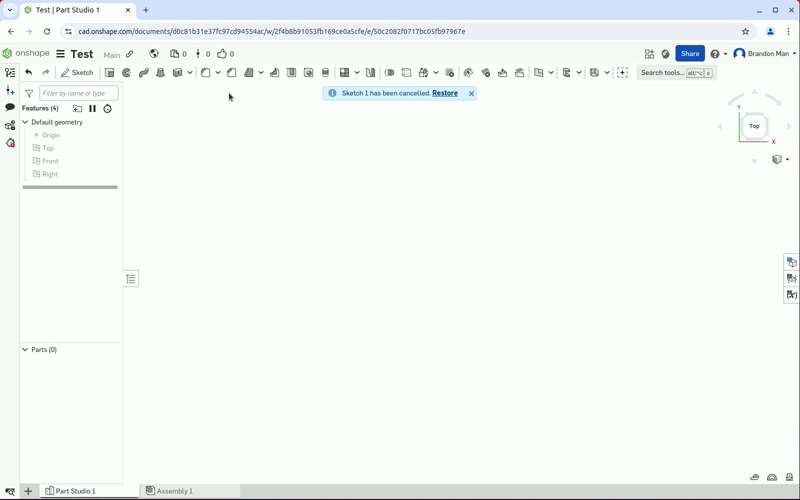
mouse_move(73, 352)
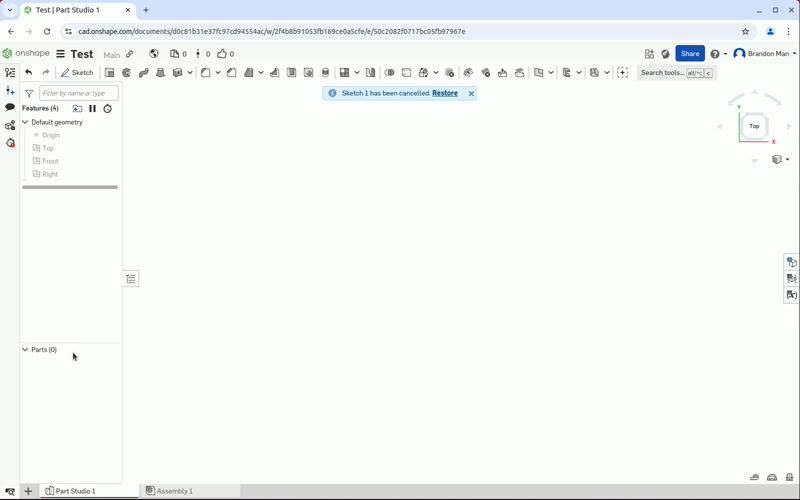
key(y)
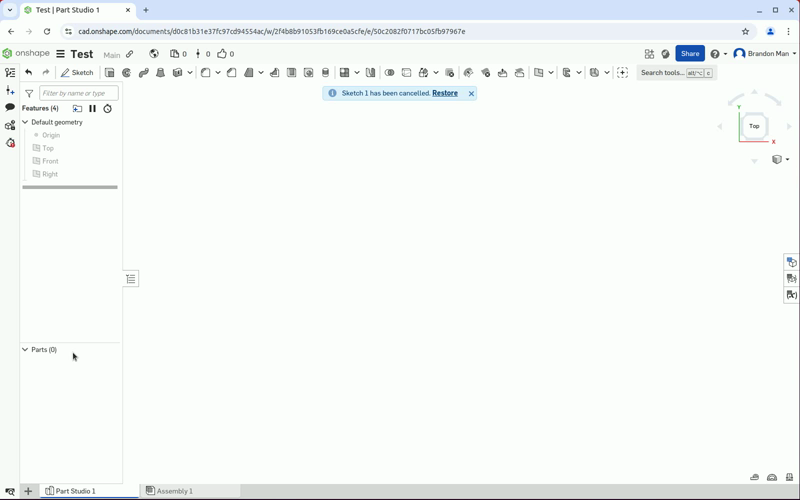
key(shift+p)
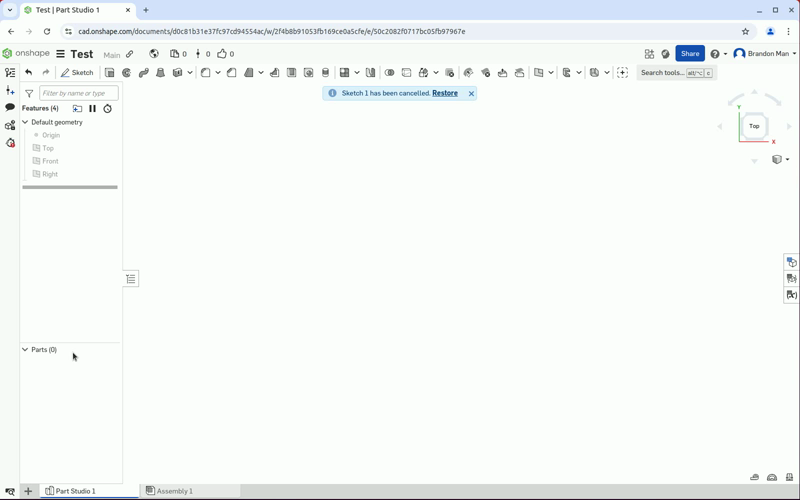
key(space)
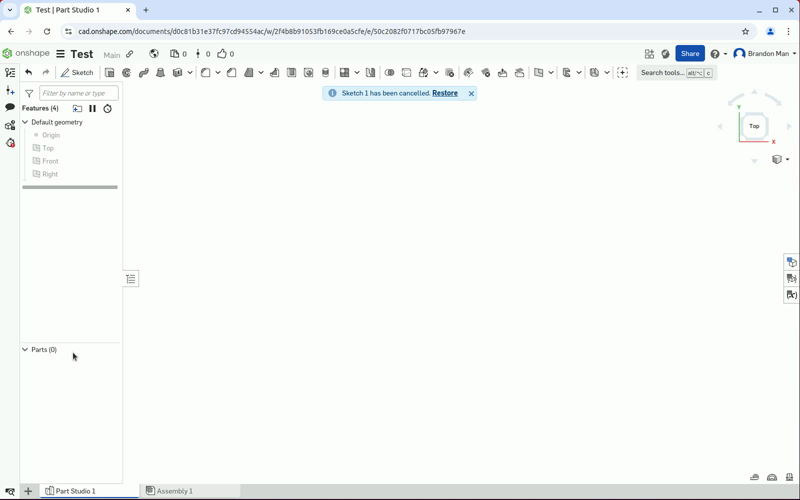
key_down(shift)
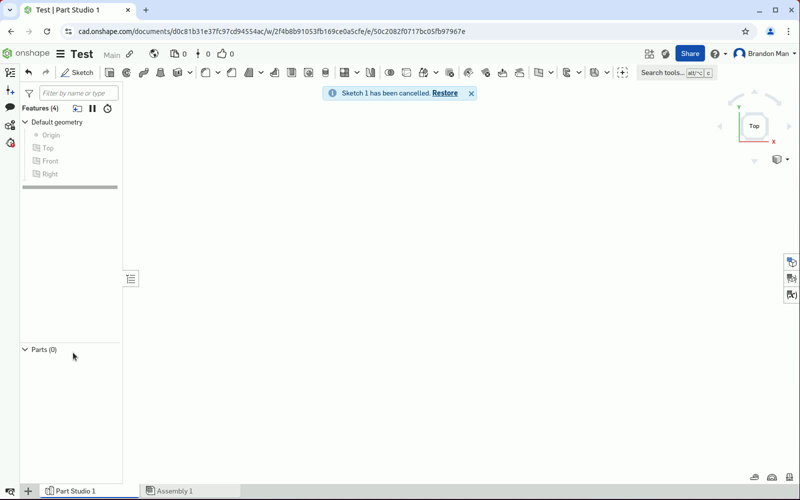
key(up)
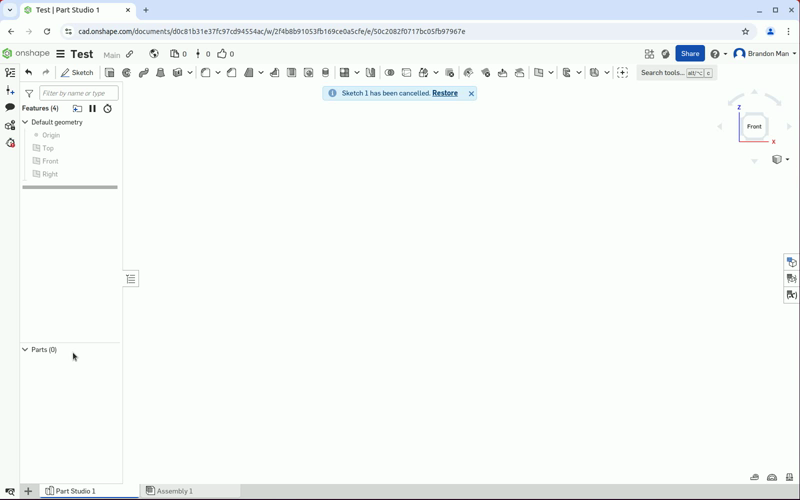
key_up(shift)
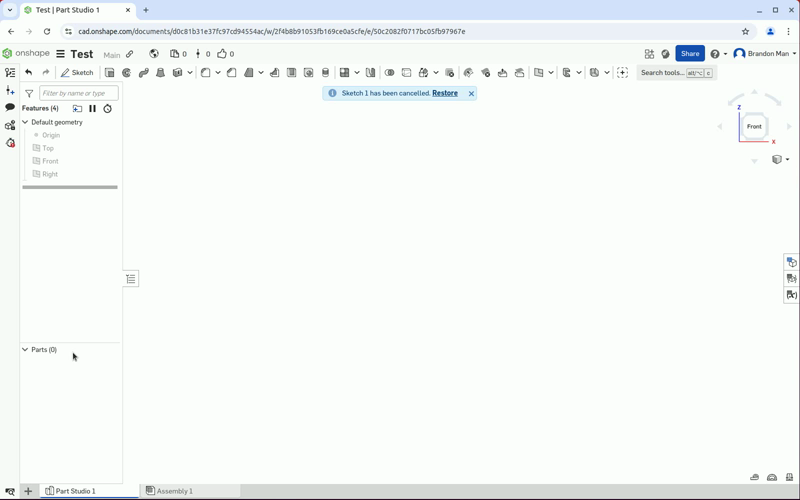
mouse_move(73, 352)
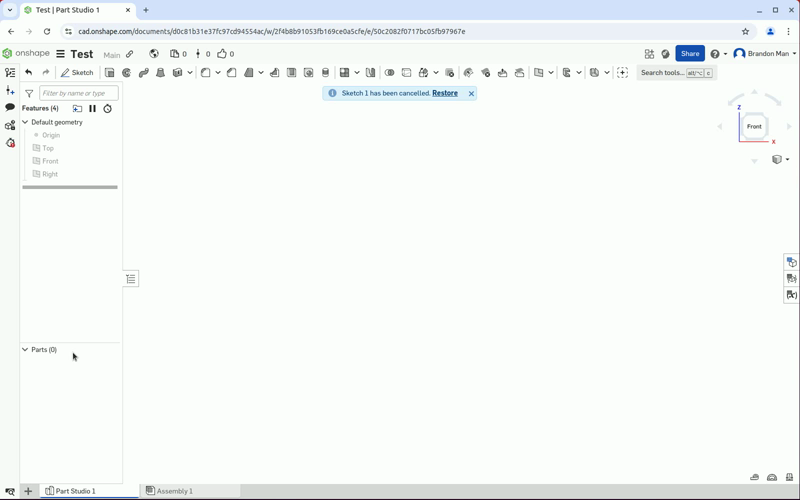
key(shift+y)
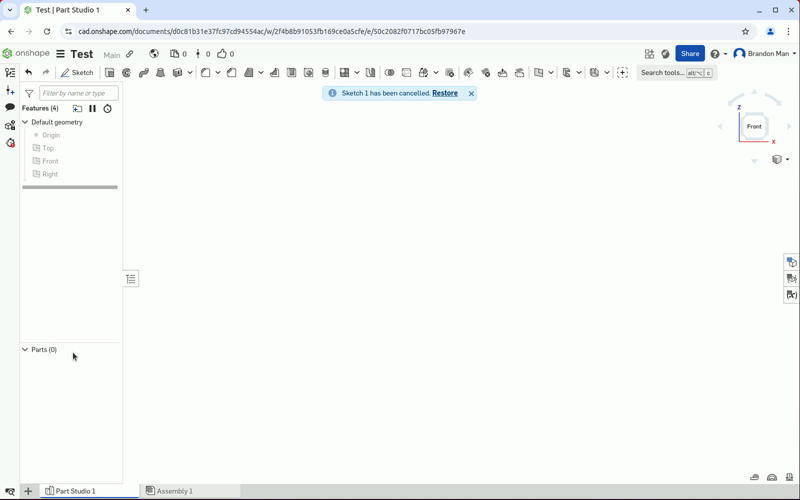
key(shift+s)
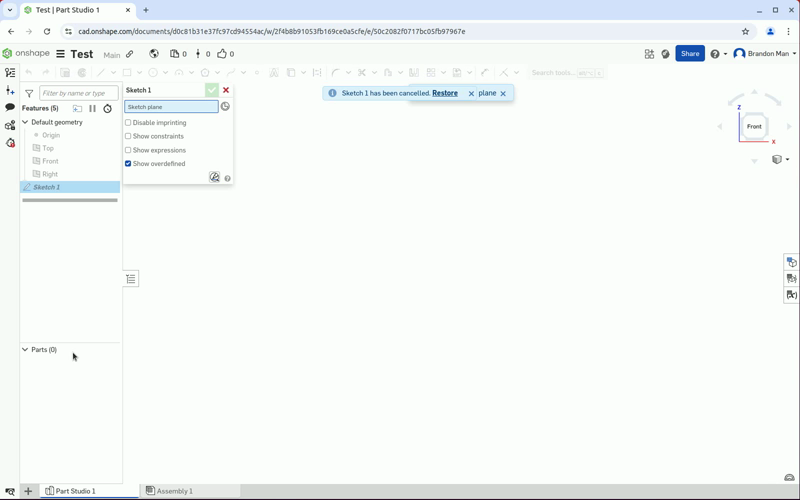
mouse_move(73, 163)
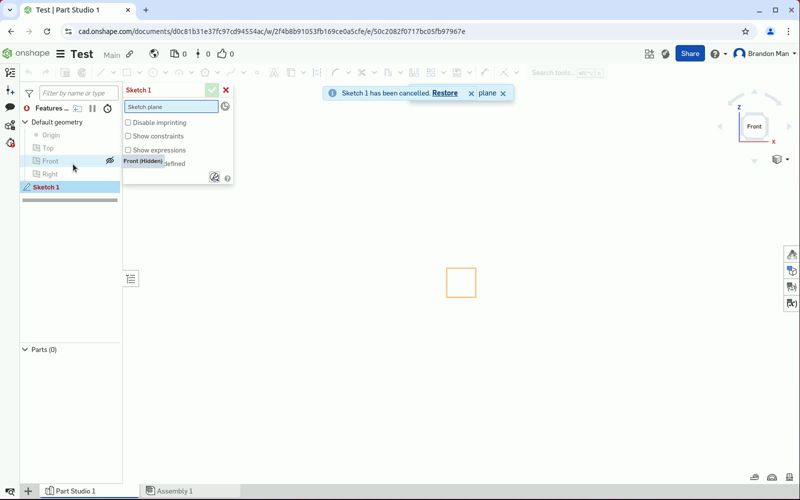
click(73, 163)
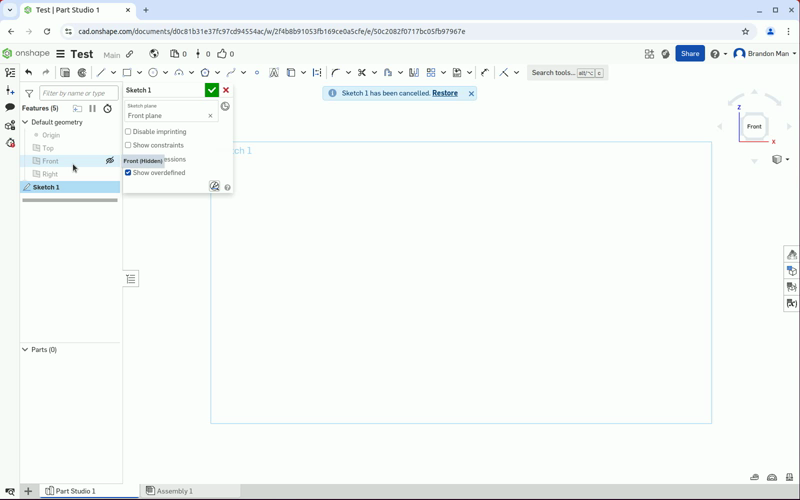
mouse_move(73, 352)
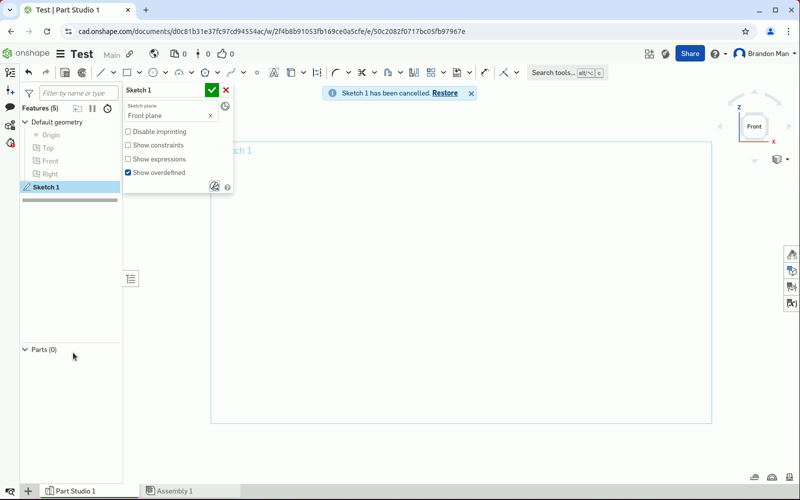
key(y)
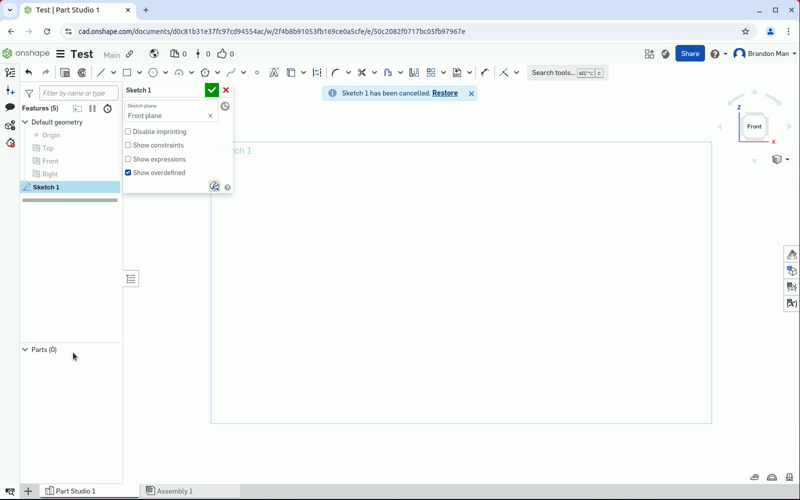
key(l)
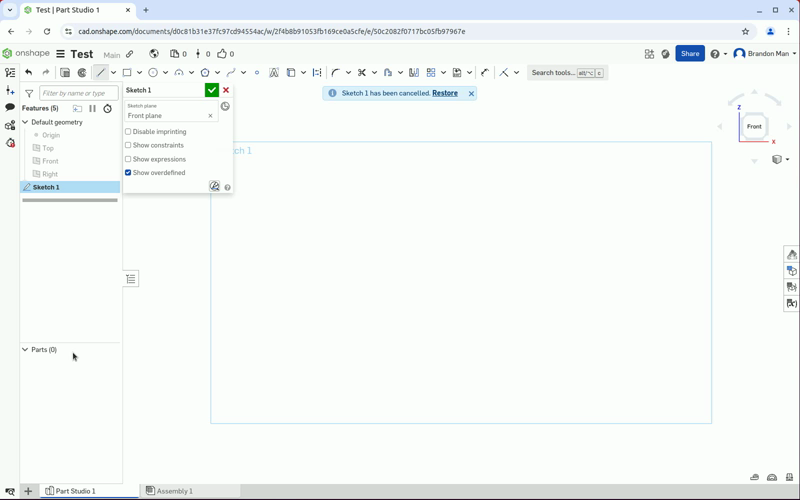
key_down(shift)
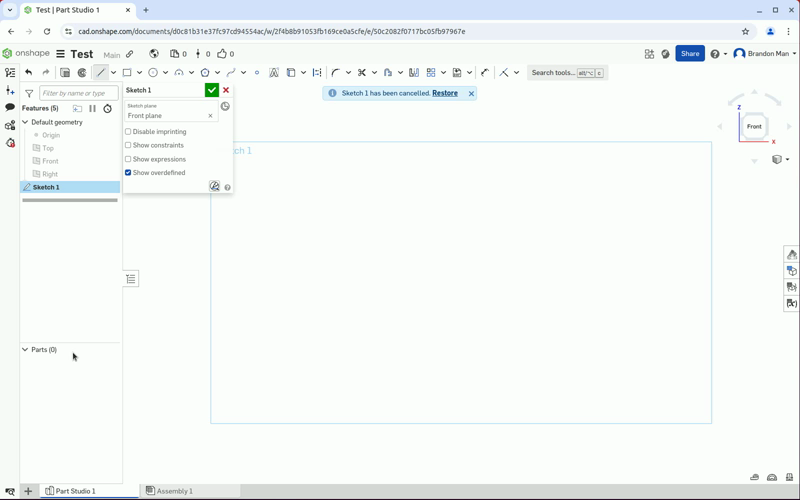
mouse_move(348, 288)
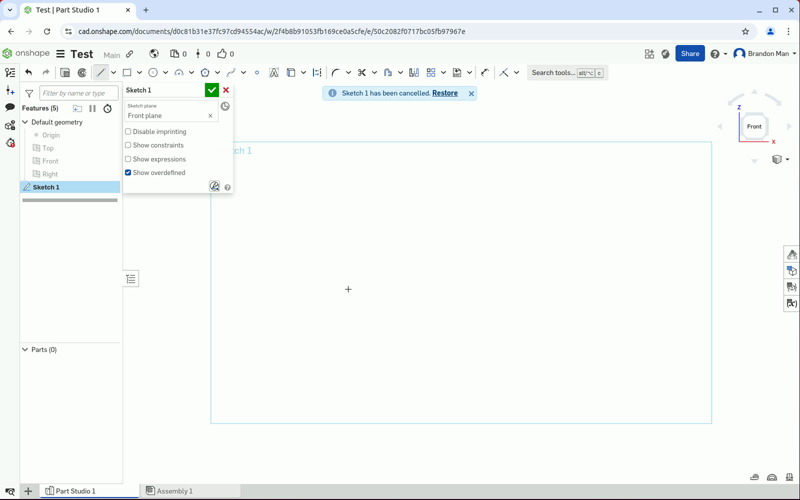
click(348, 288)
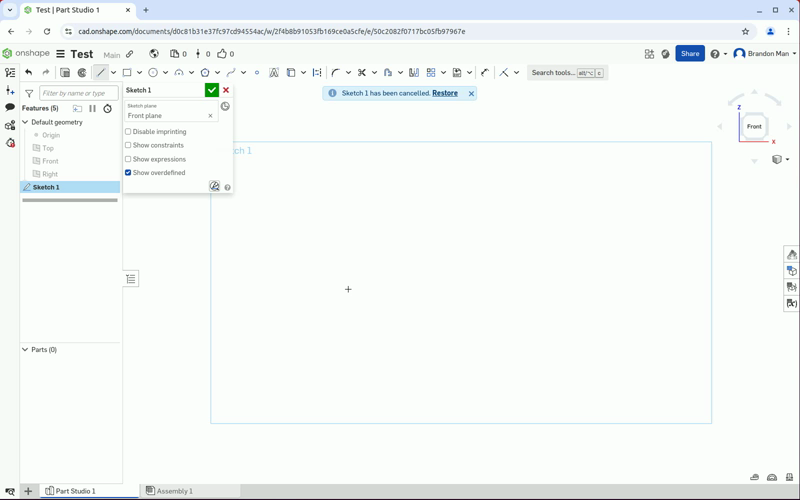
key_up(shift)
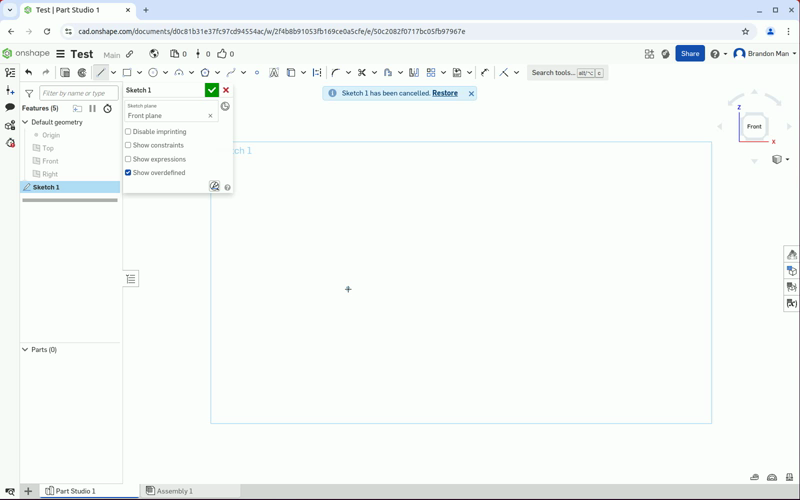
key_down(shift)
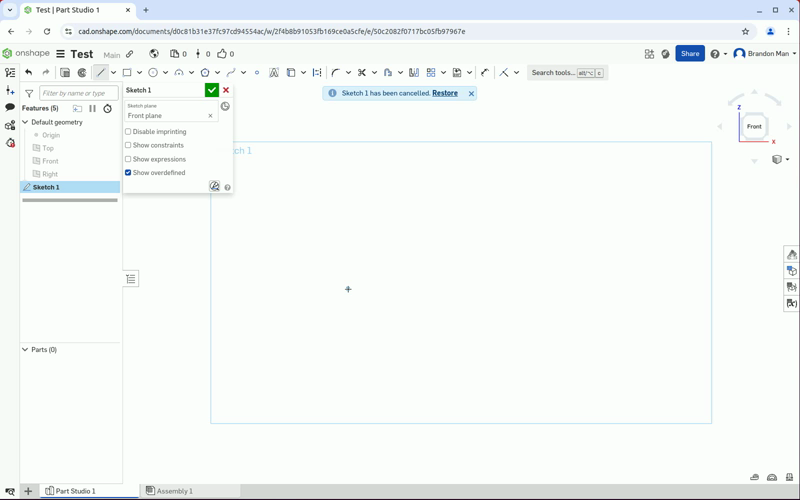
mouse_move(572, 288)
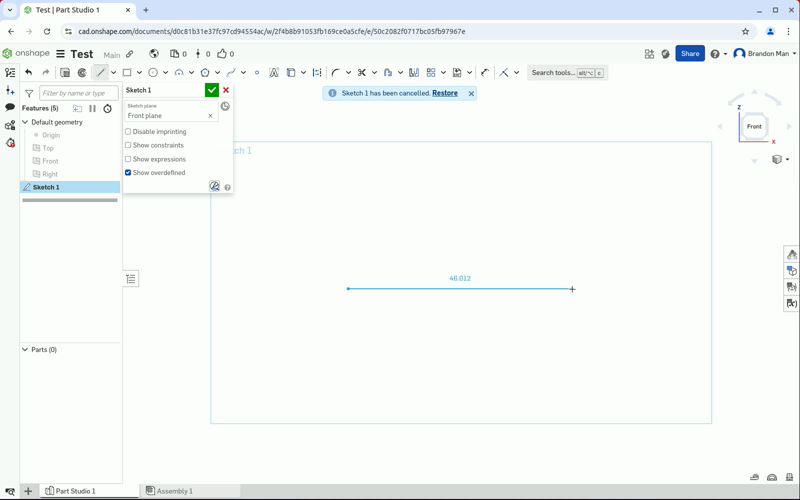
click(572, 288)
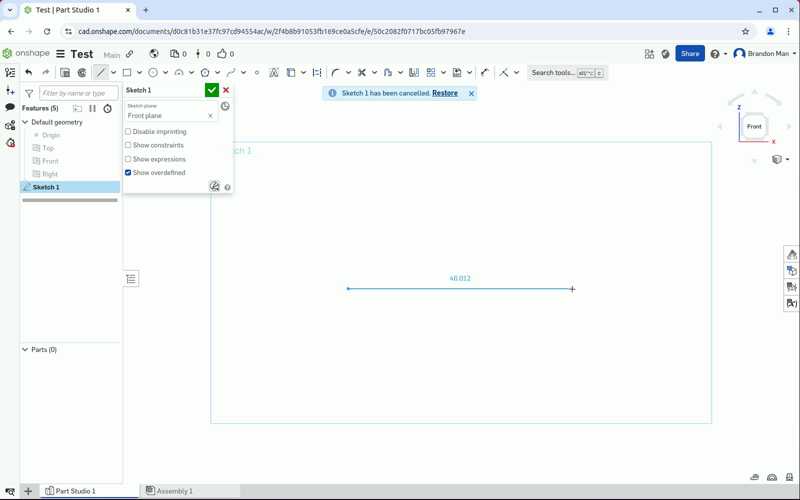
key_up(shift)
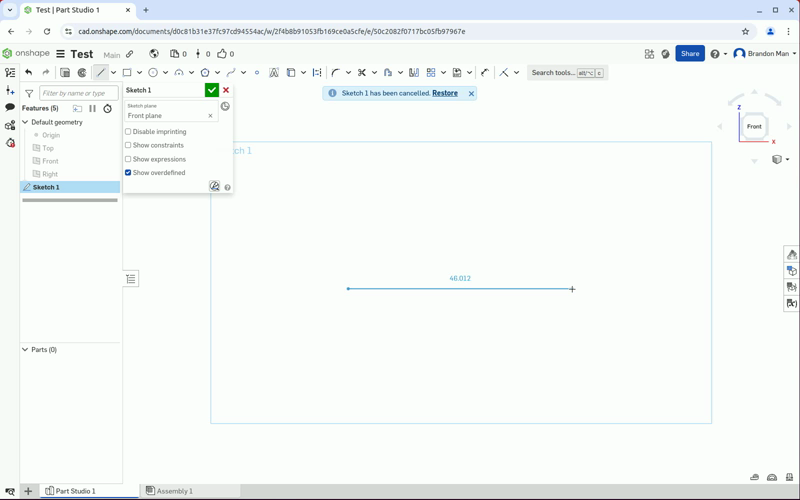
key_down(shift)
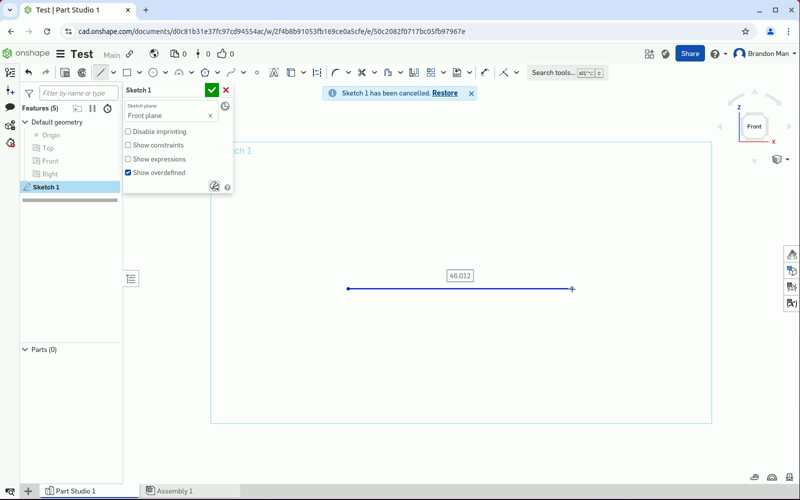
mouse_move(589, 288)
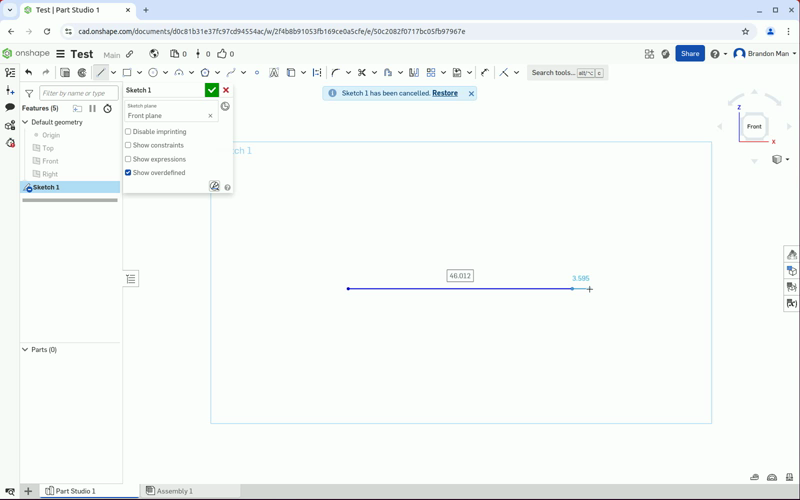
mouse_move(572, 276)
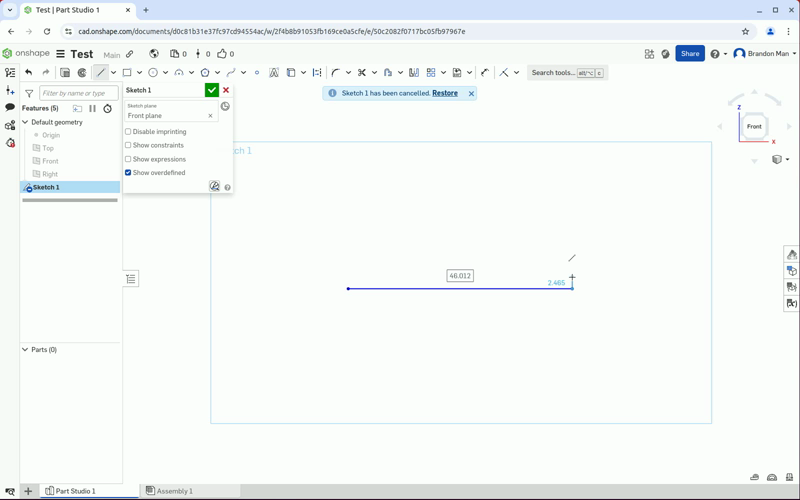
click(572, 276)
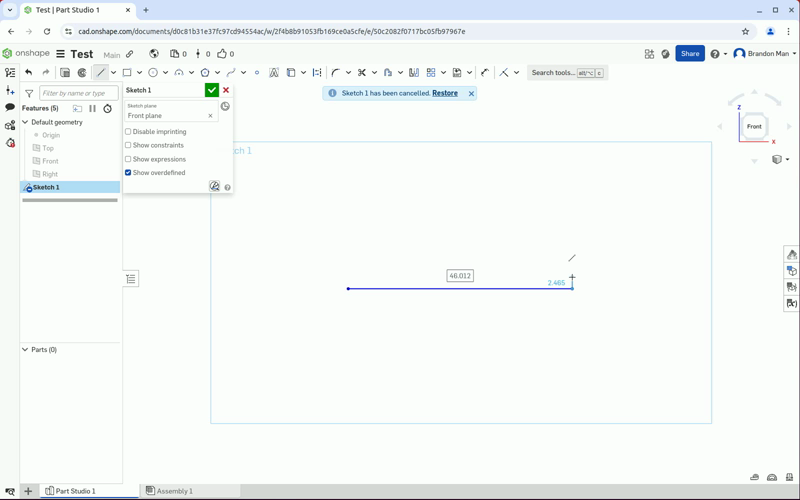
key_up(shift)
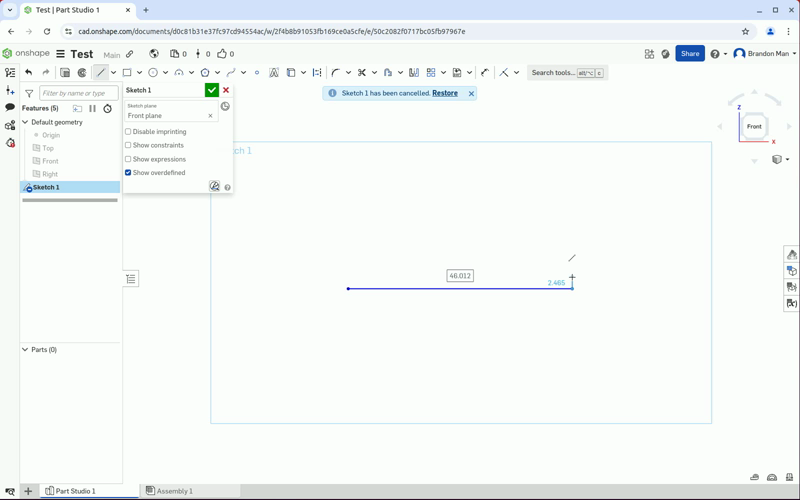
key_down(shift)
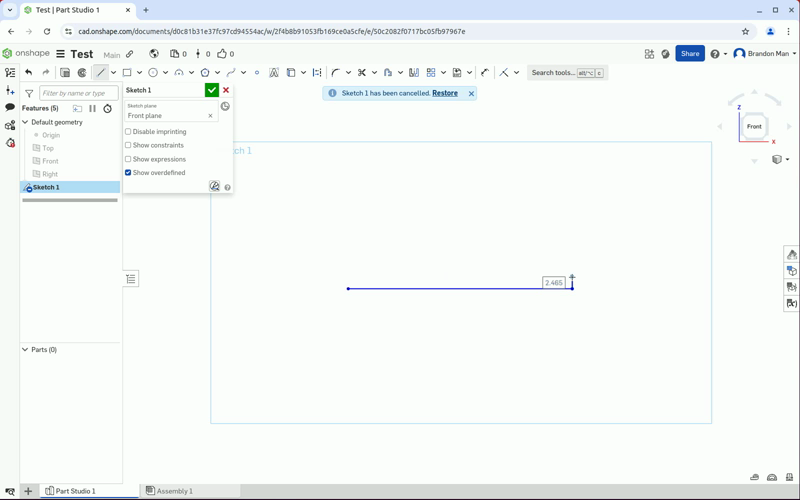
mouse_move(348, 276)
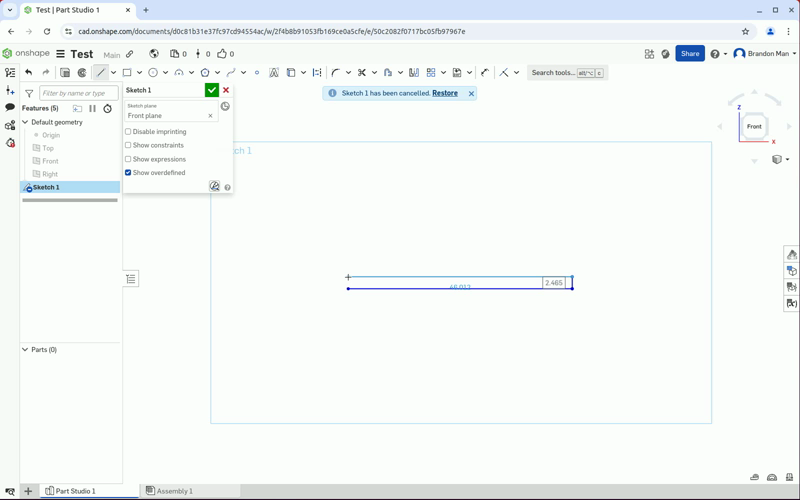
click(348, 276)
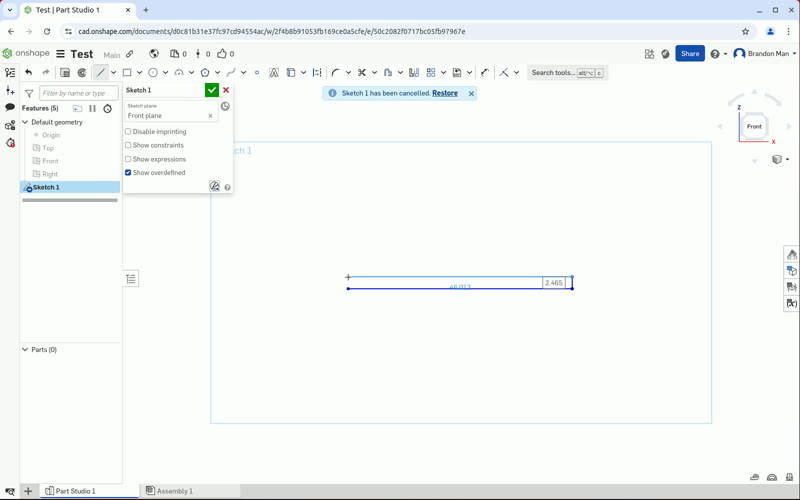
key_up(shift)
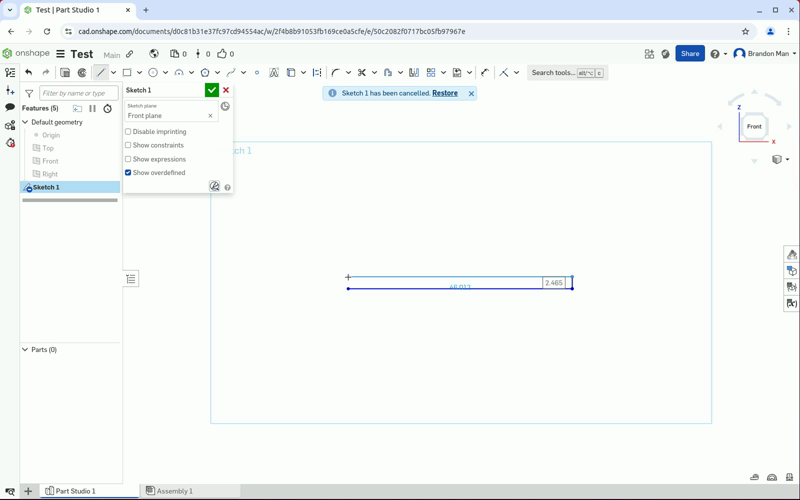
mouse_move(378, 276)
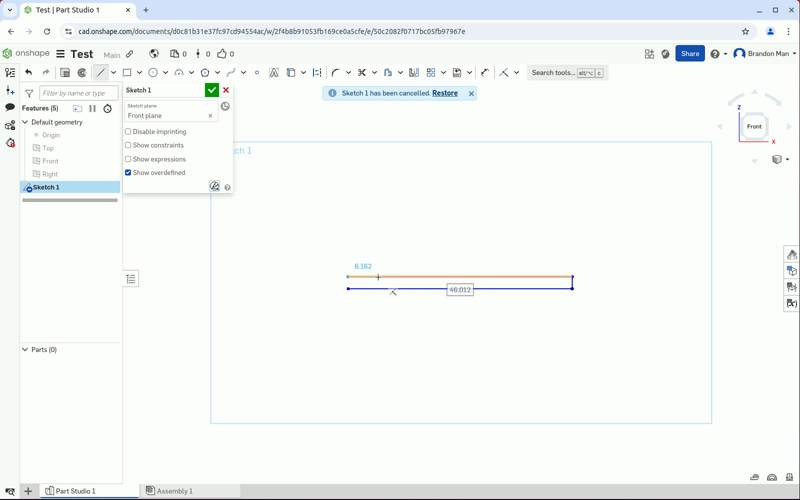
key_down(shift)
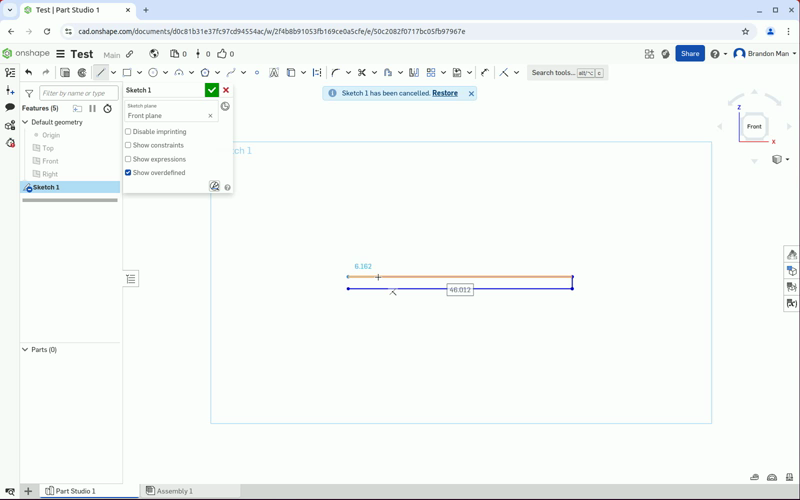
mouse_move(348, 288)
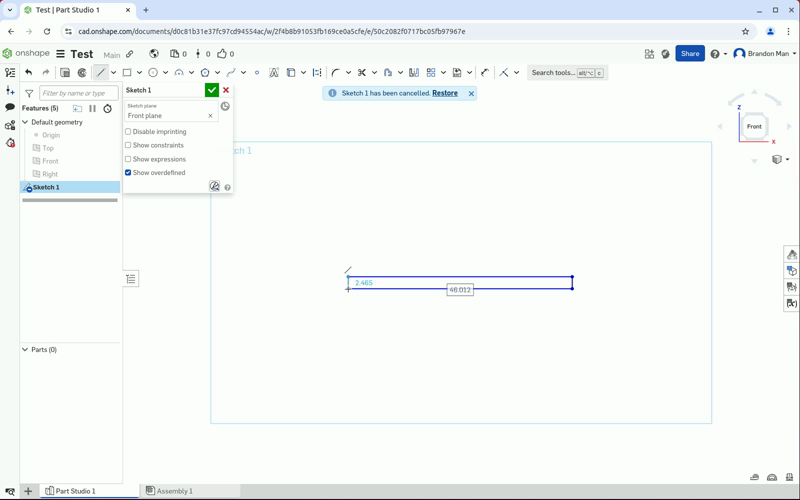
key_up(shift)
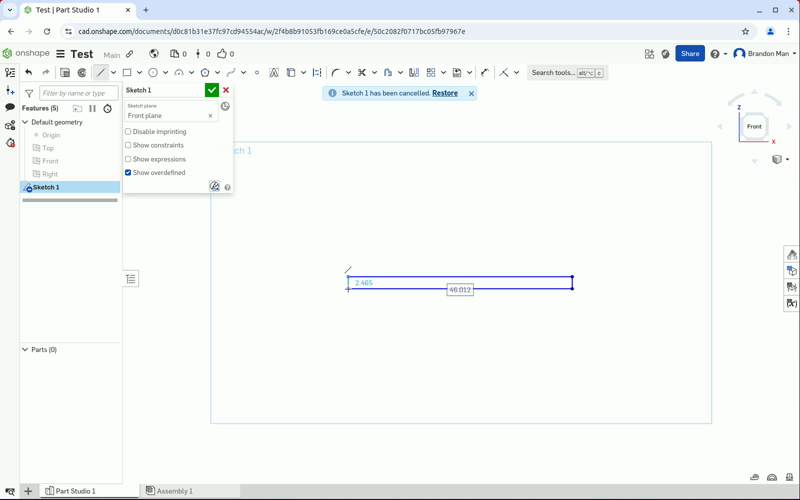
click(348, 288)
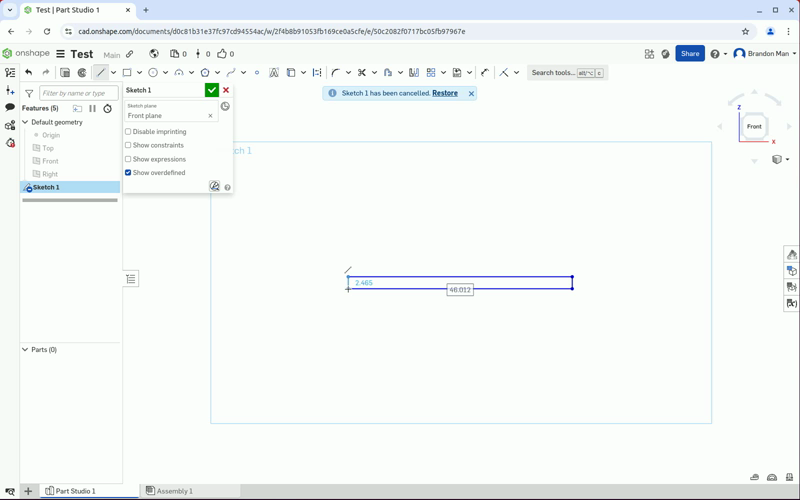
key(esc)
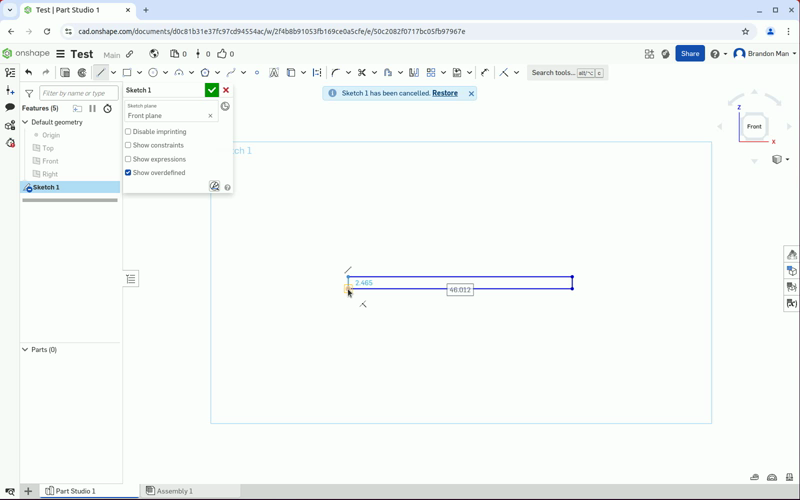
mouse_move(541, 286)
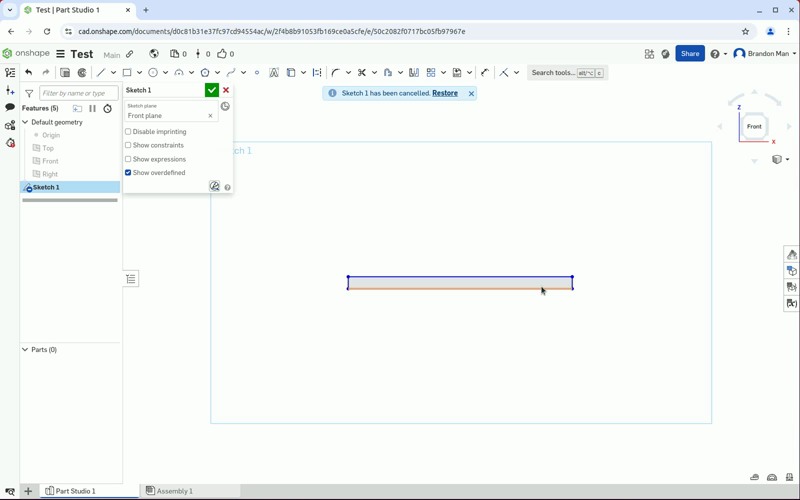
click(541, 286)
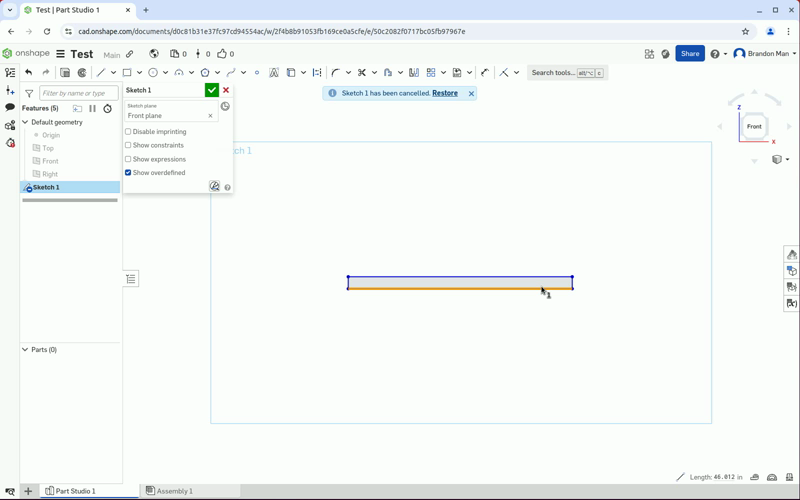
mouse_move(73, 352)
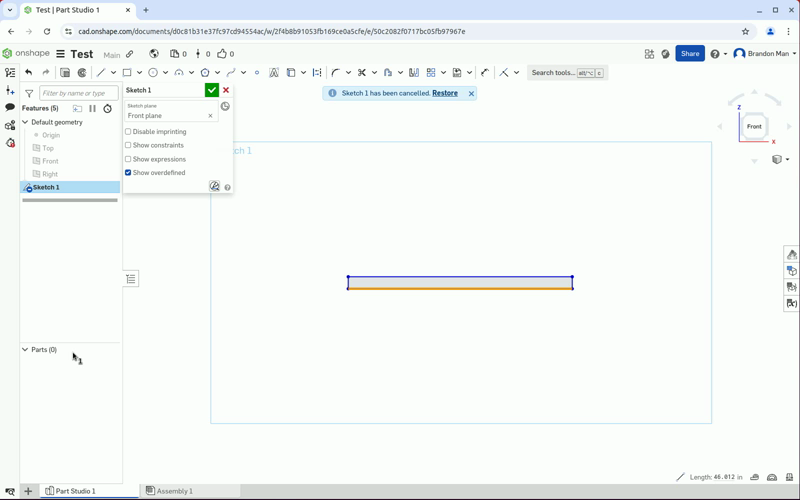
key(shift+y)
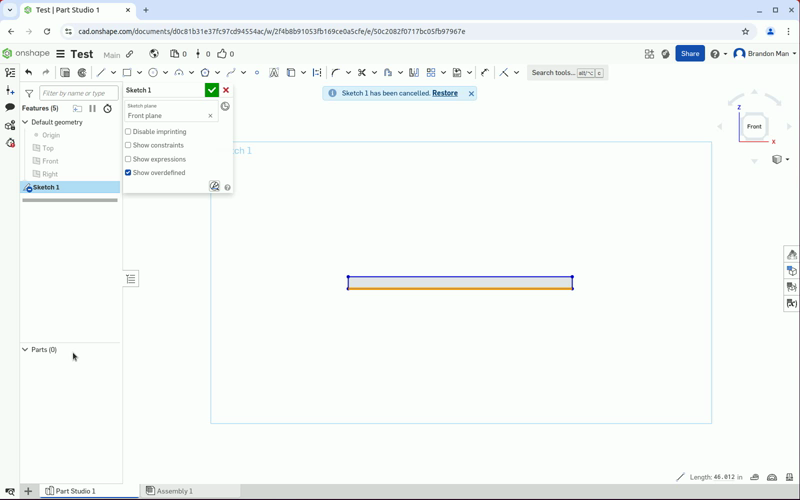
key(shift+e)
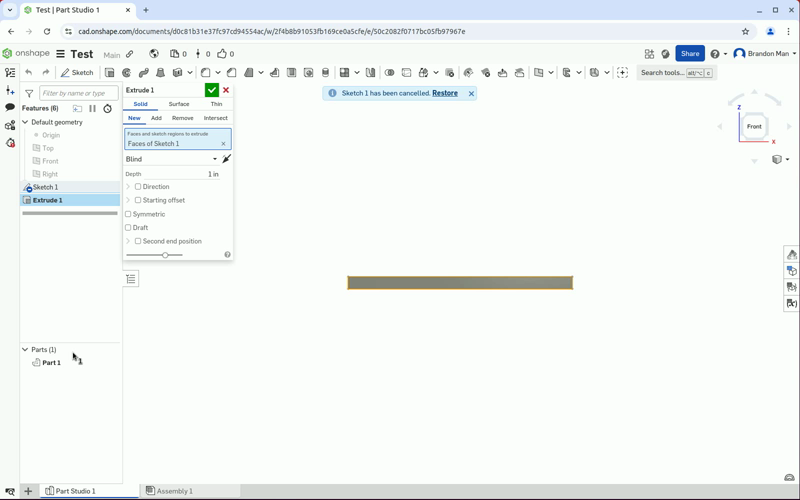
mouse_move(143, 106)
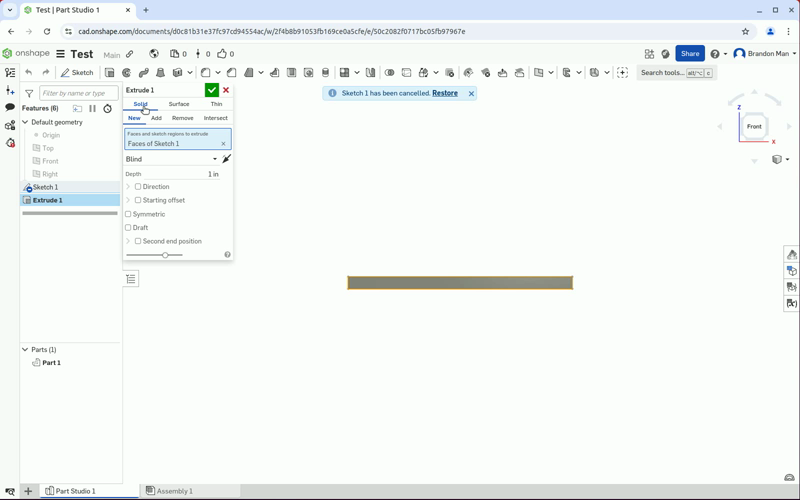
click(143, 106)
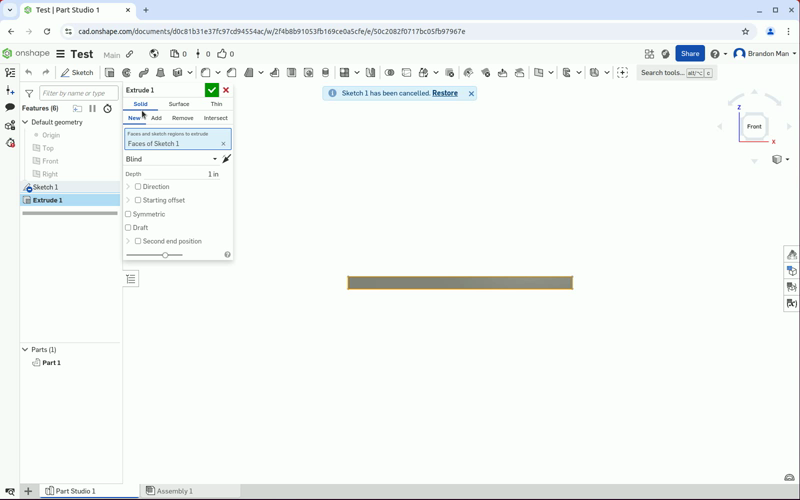
mouse_move(137, 120)
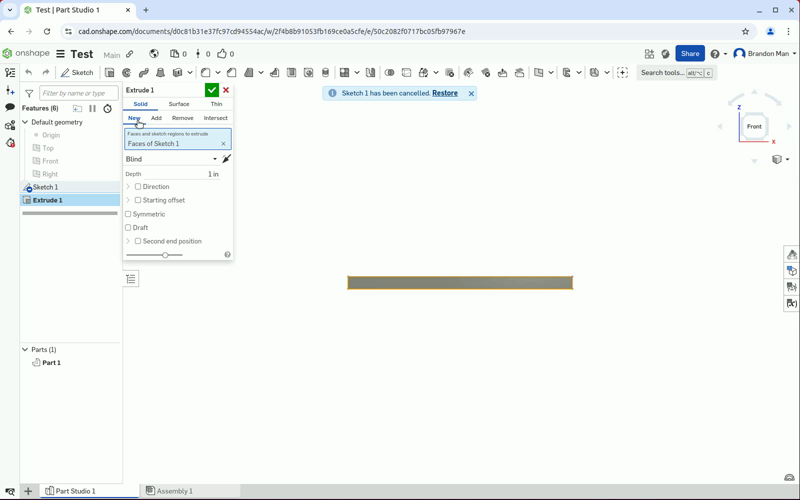
click(137, 120)
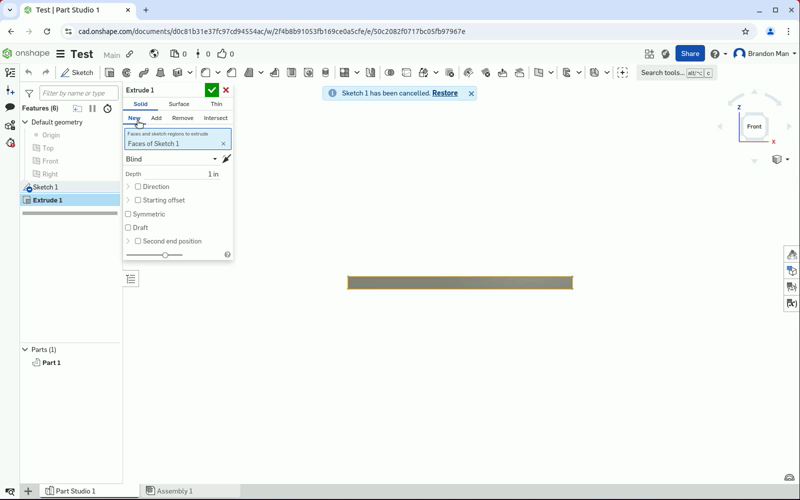
key(tab, 4)
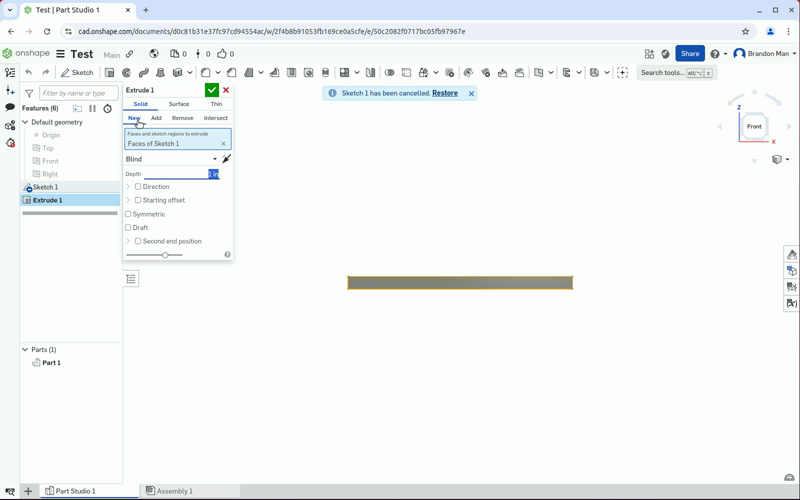
text(5.296)
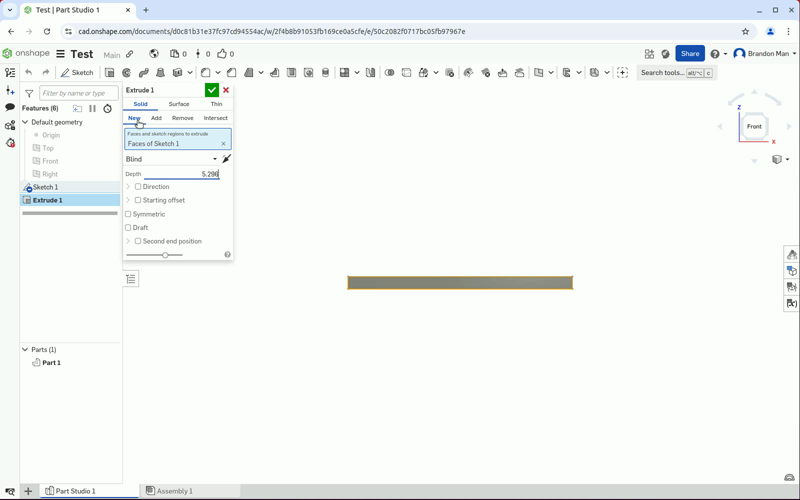
key(tab, 3)
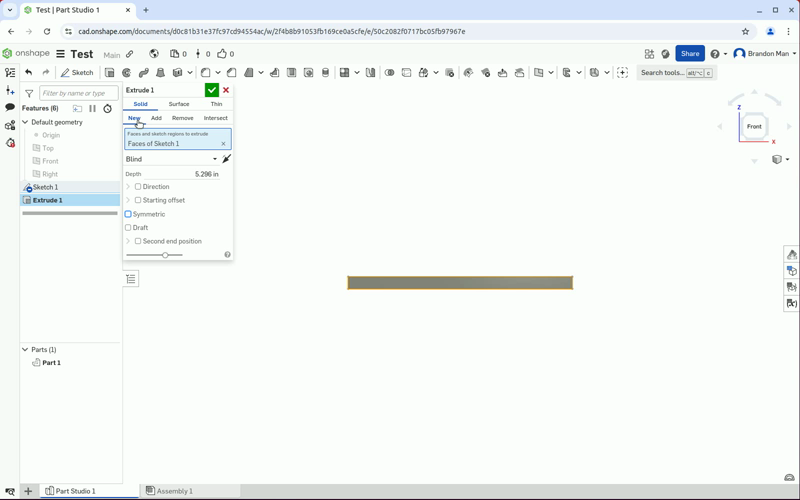
key(space)
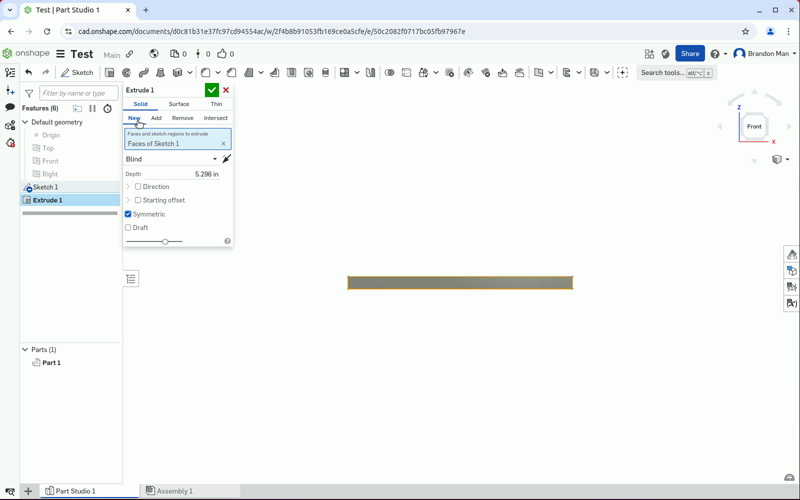
key(enter)
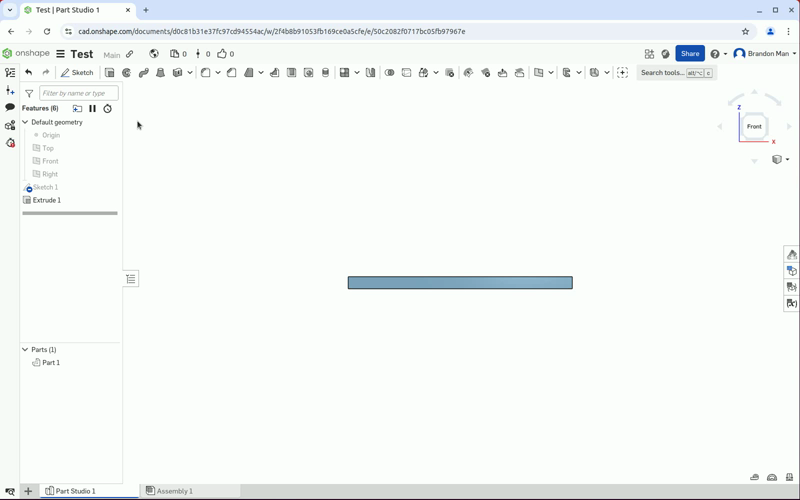
key(shift+h)
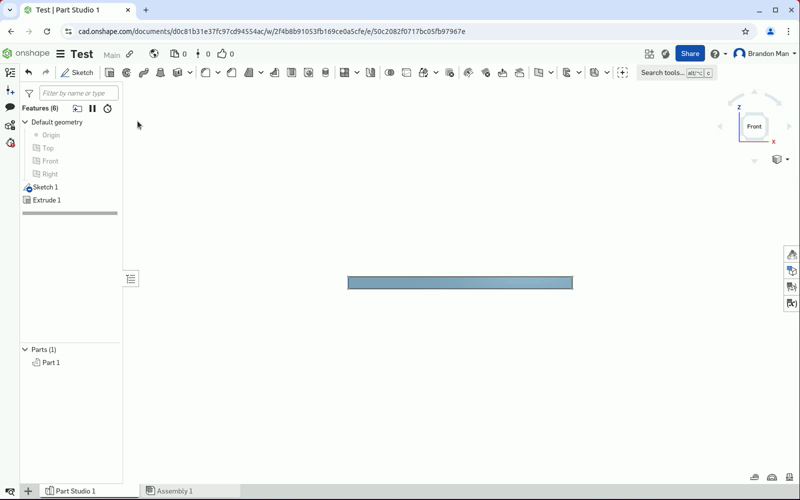
key(shift+h)
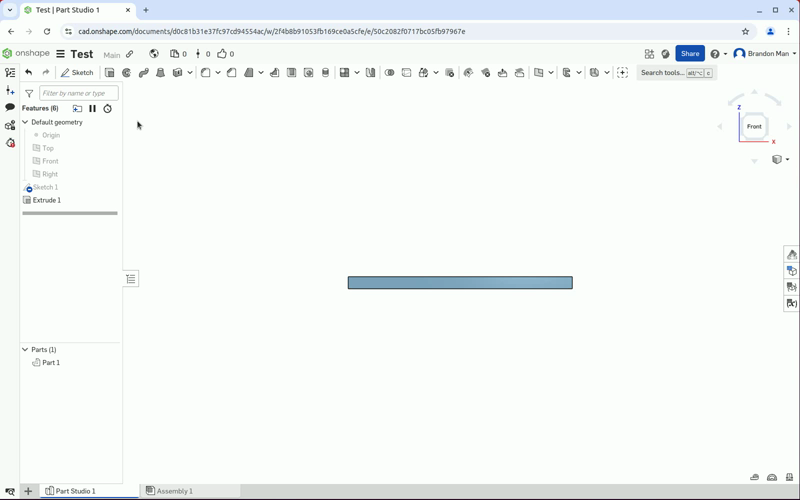
mouse_move(73, 189)
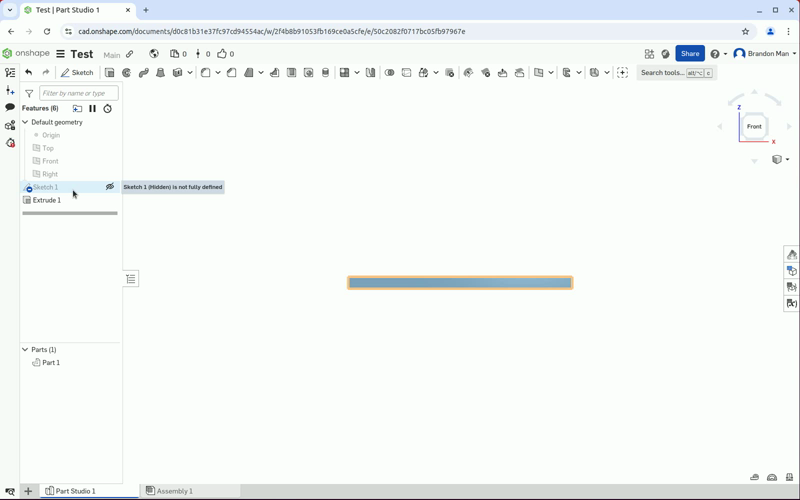
click(73, 189)
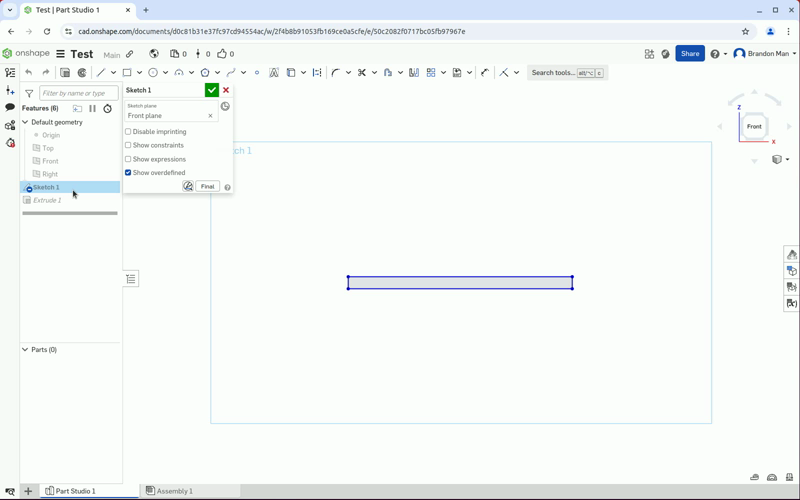
mouse_move(229, 92)
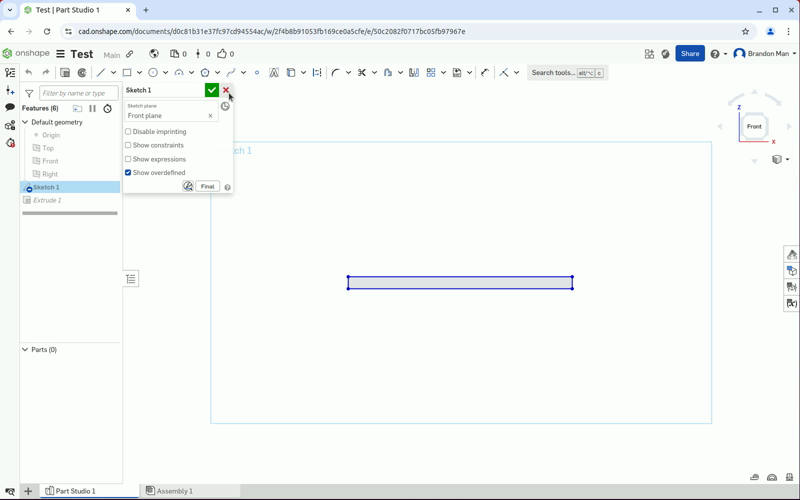
click(229, 92)
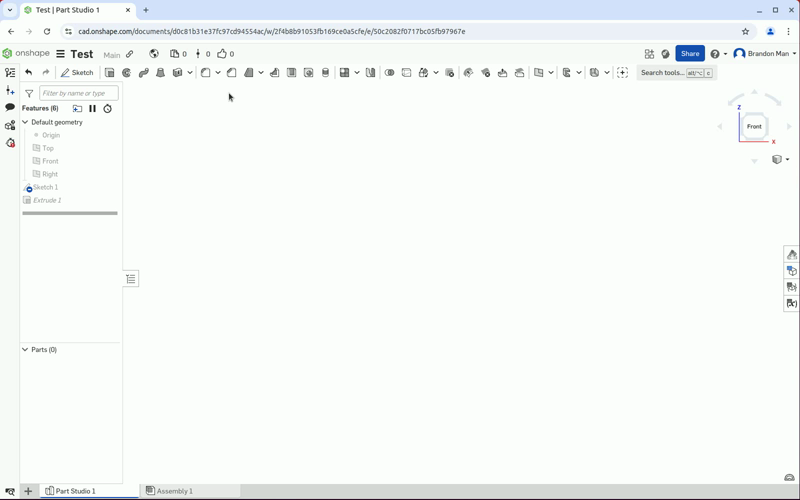
mouse_move(73, 352)
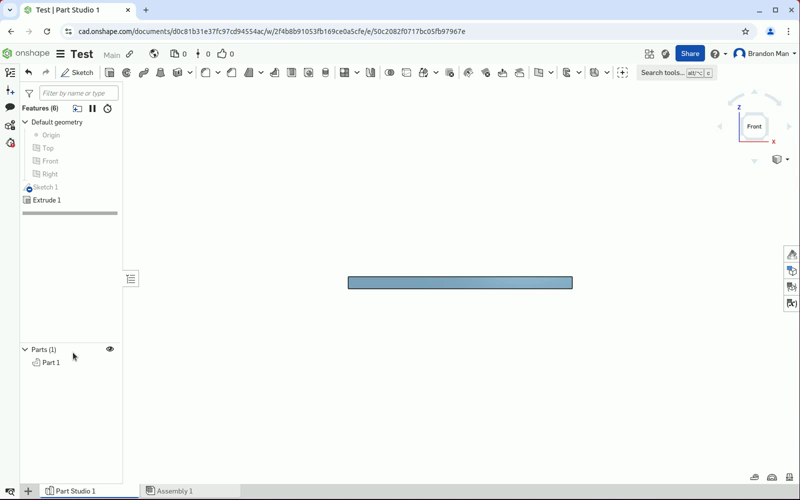
key(y)
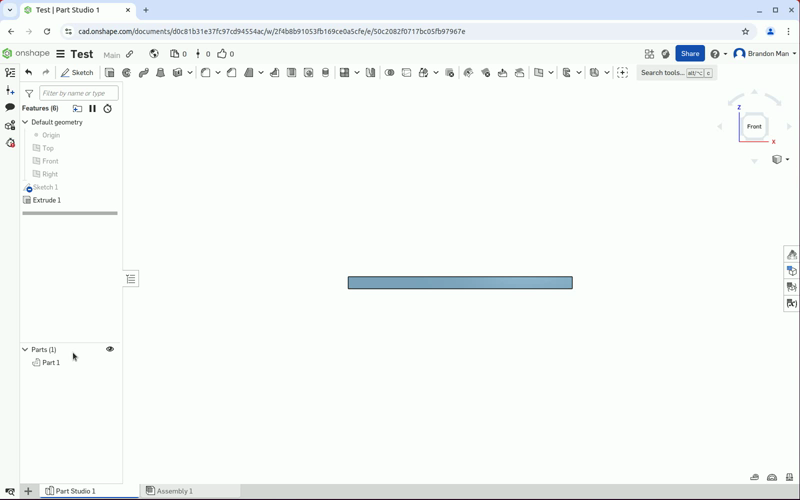
key(shift+p)
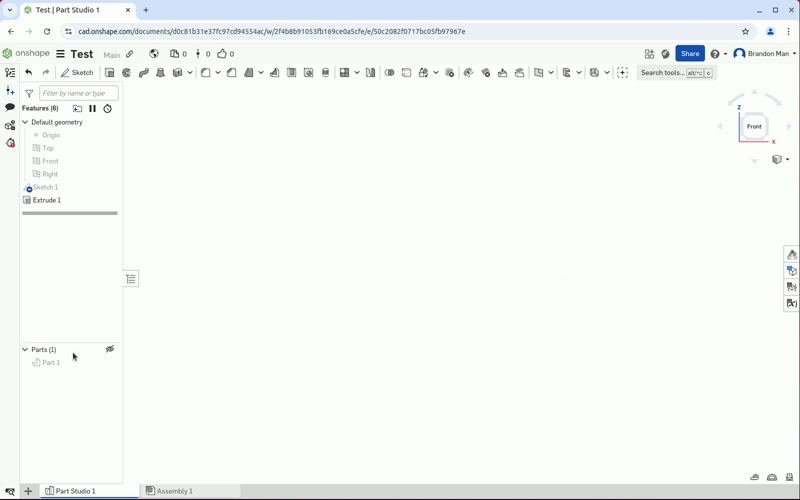
key(space)
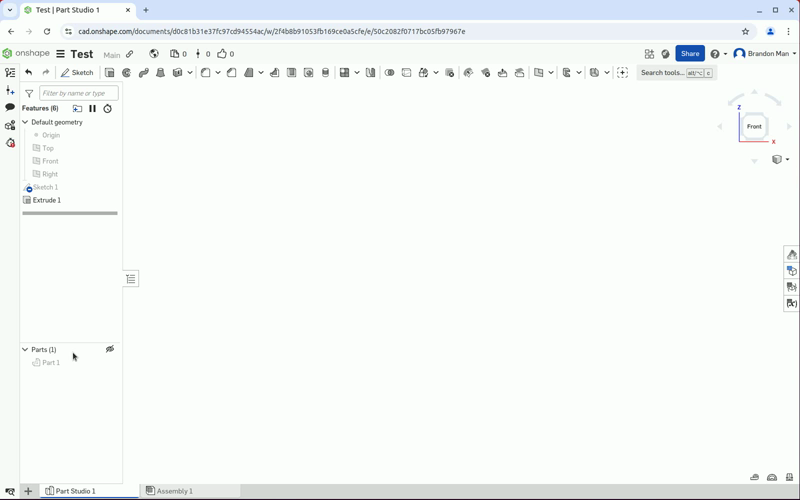
key_down(shift)
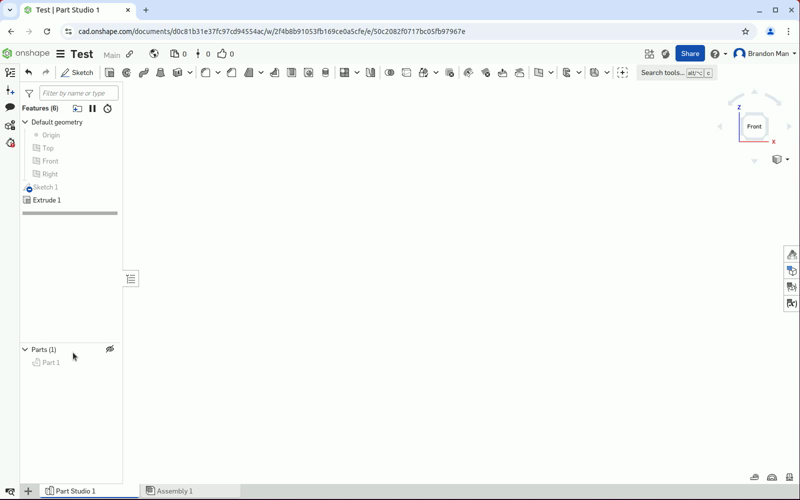
key(down)
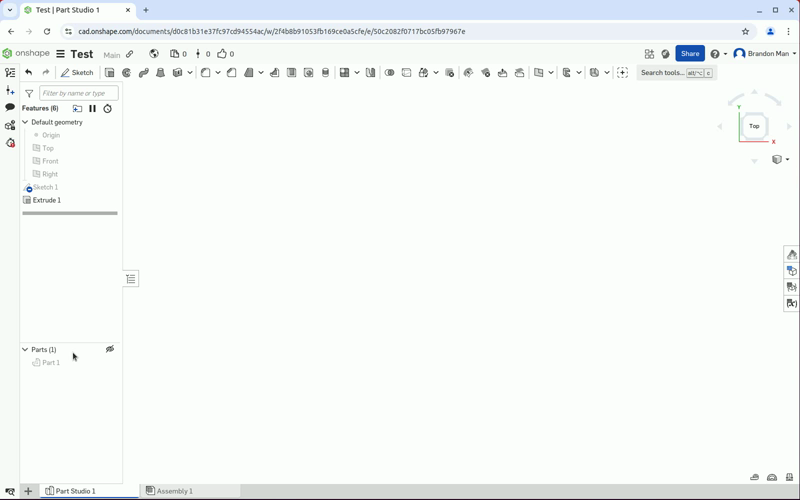
key_up(shift)
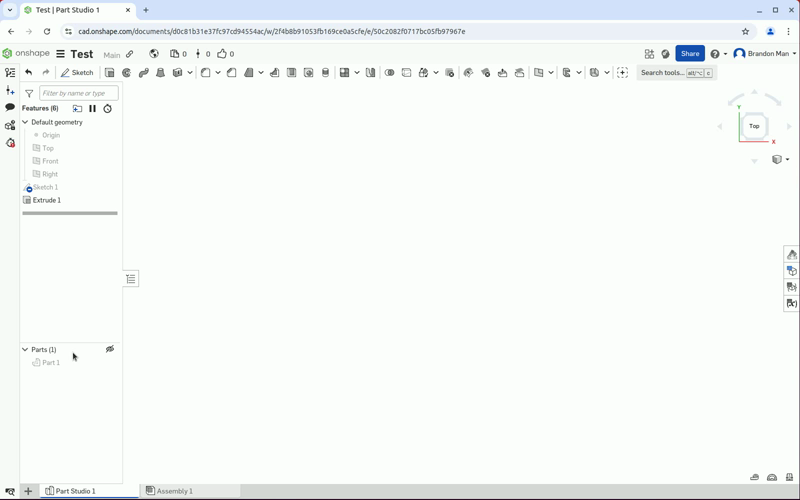
mouse_move(73, 352)
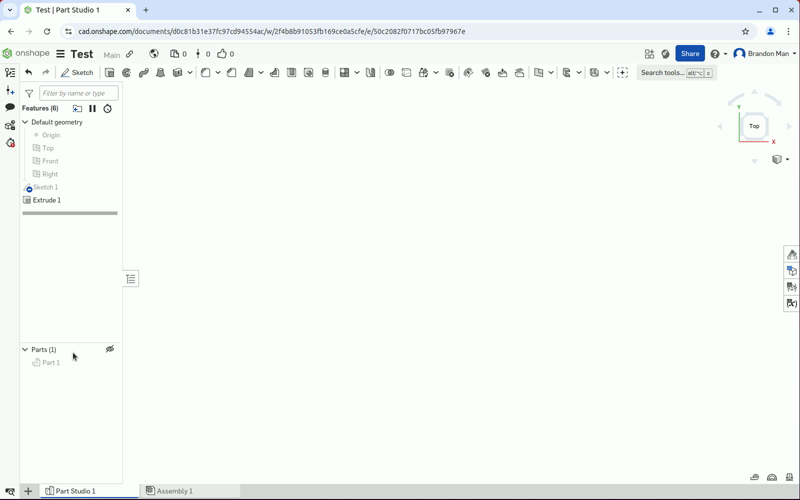
key(shift+y)
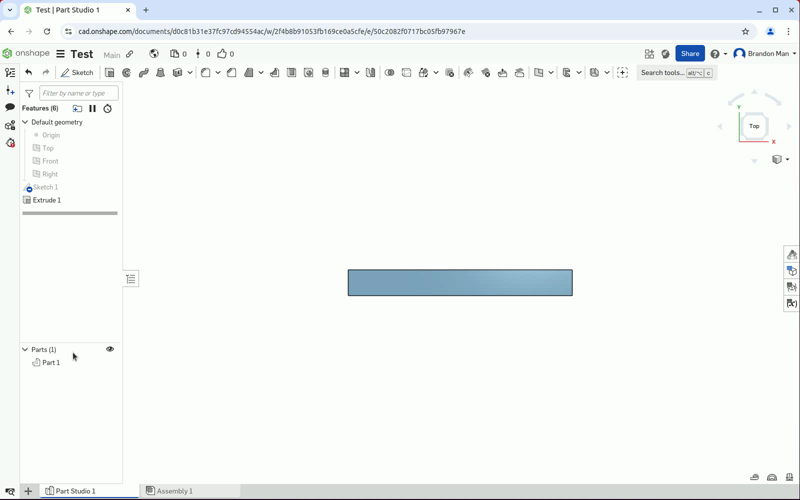
mouse_move(541, 75)
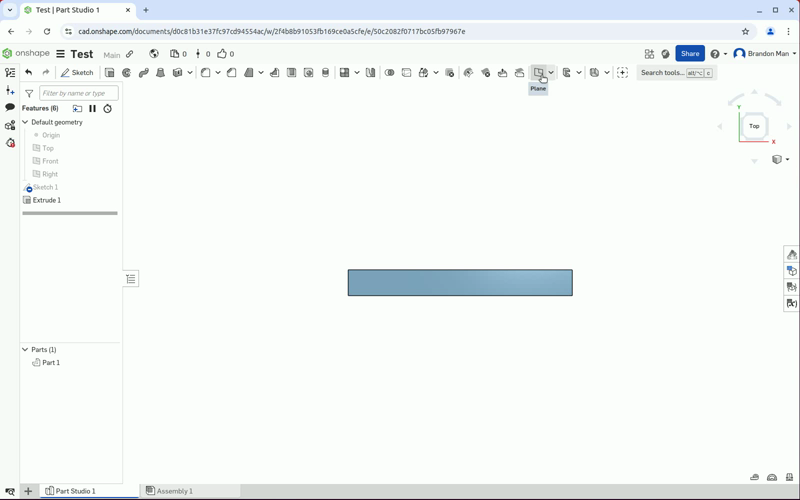
click(541, 75)
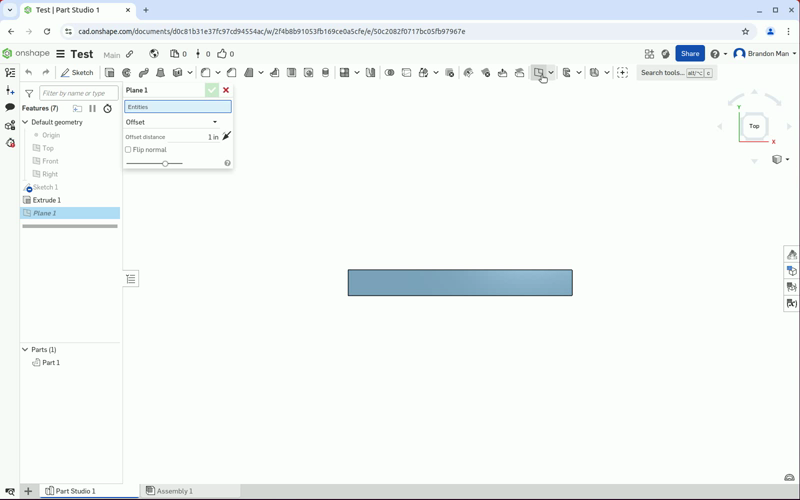
mouse_move(73, 150)
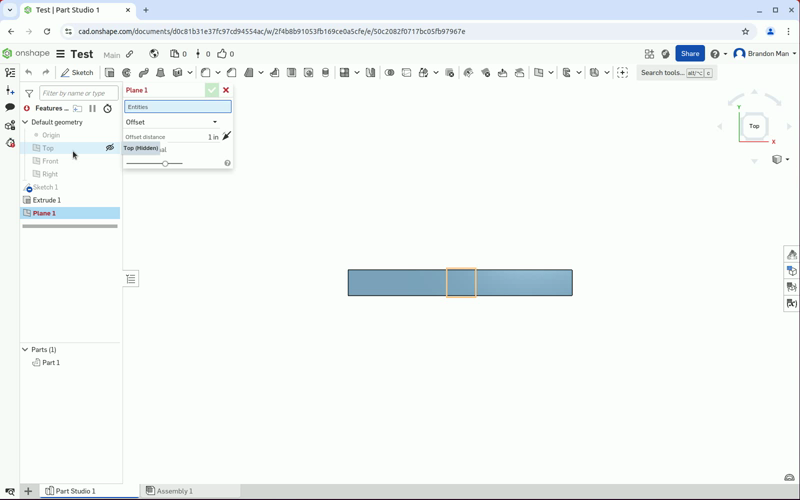
click(73, 150)
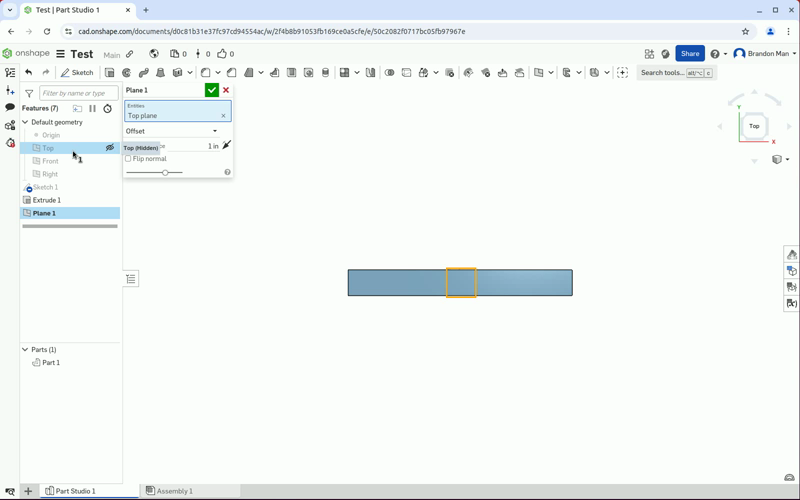
key(tab, 2)
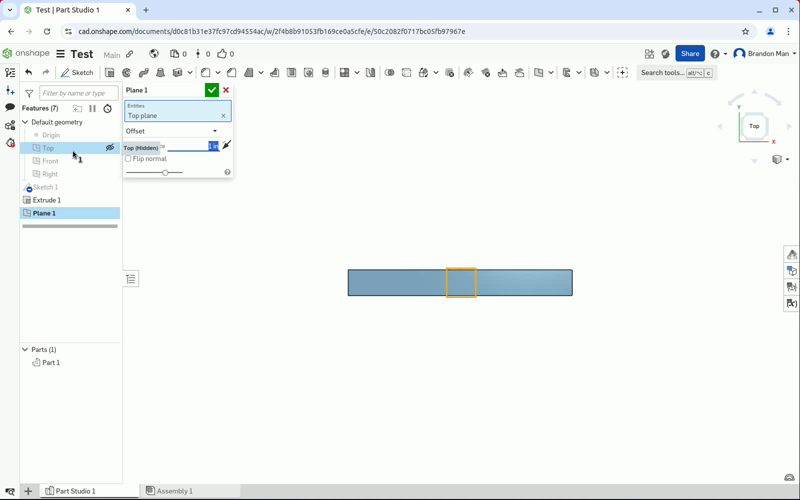
text(1.202)
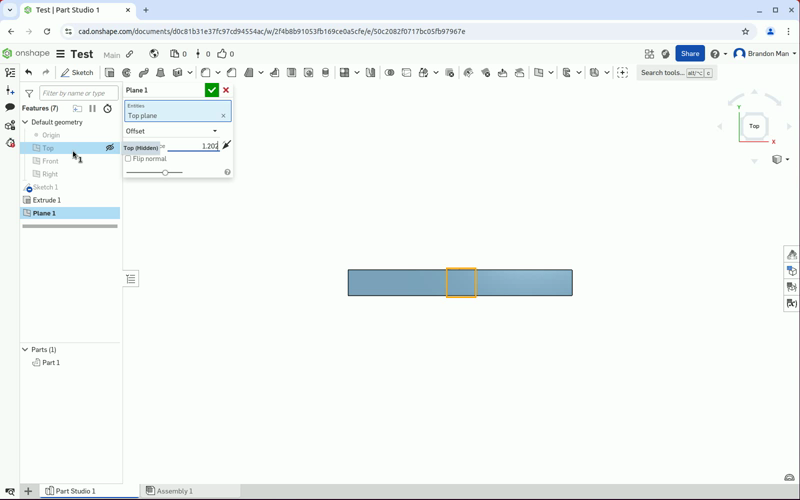
key(enter, 2)
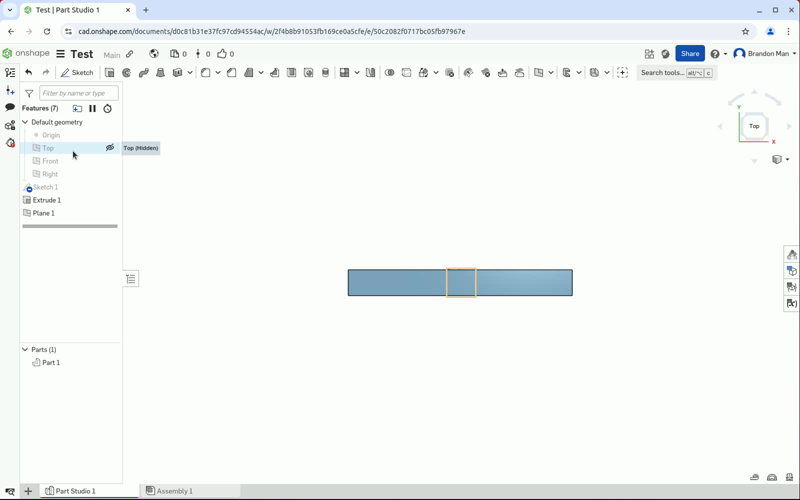
key(shift+s)
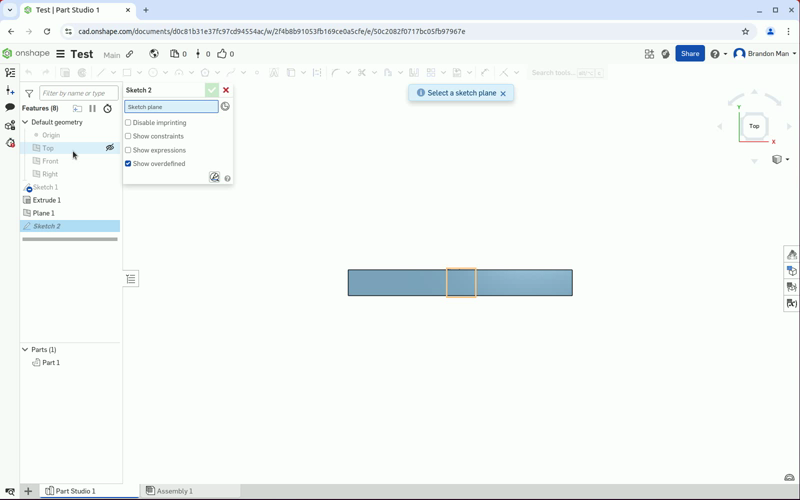
mouse_move(73, 215)
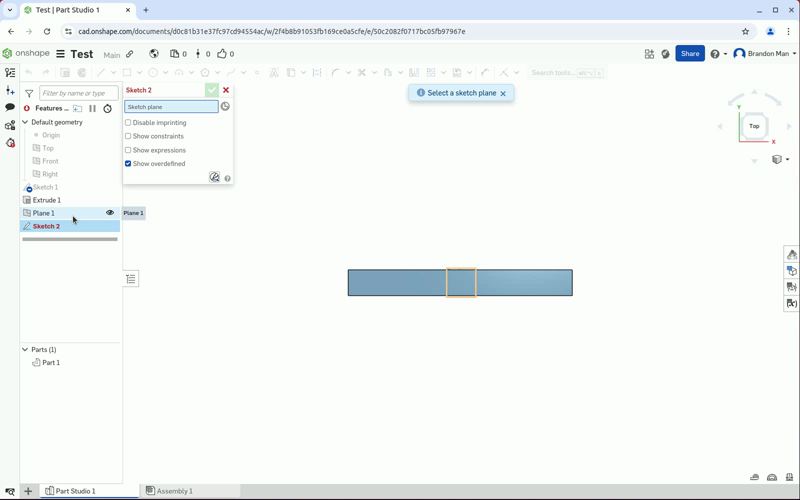
click(73, 215)
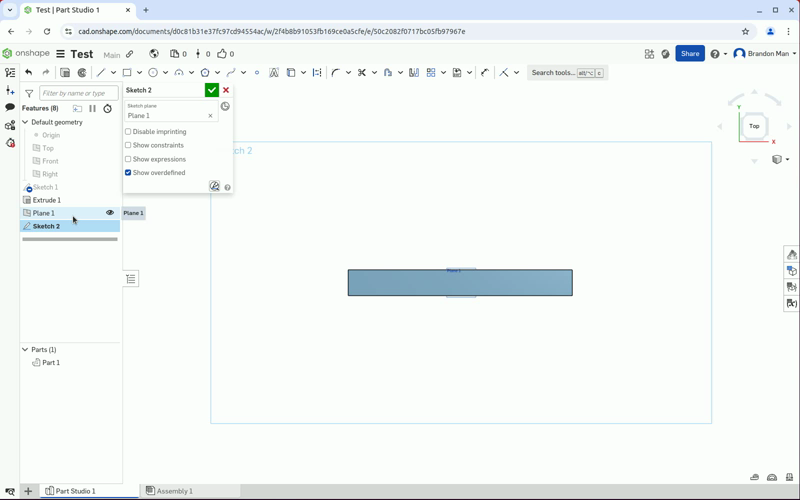
mouse_move(73, 352)
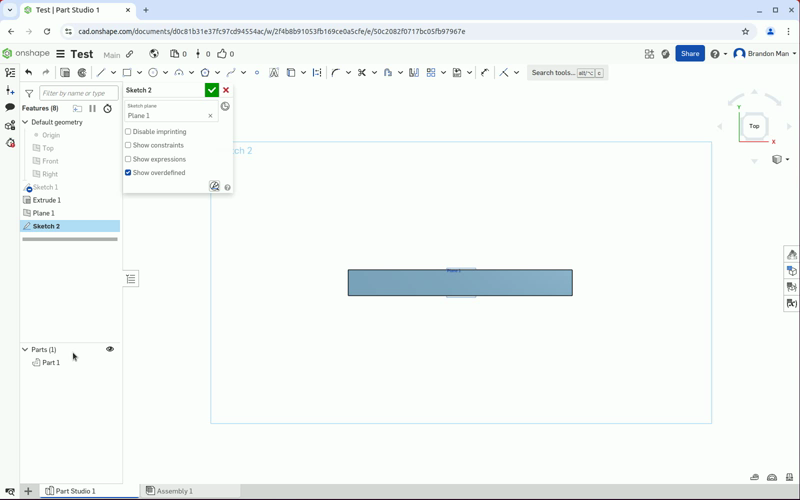
key(y)
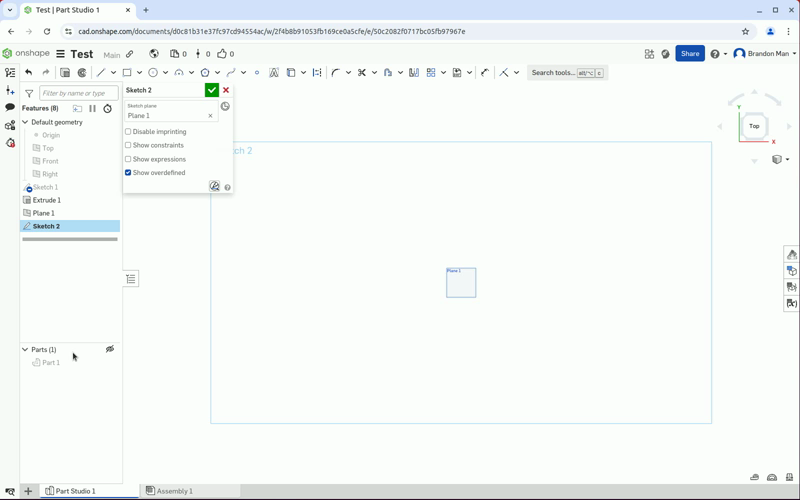
key(l)
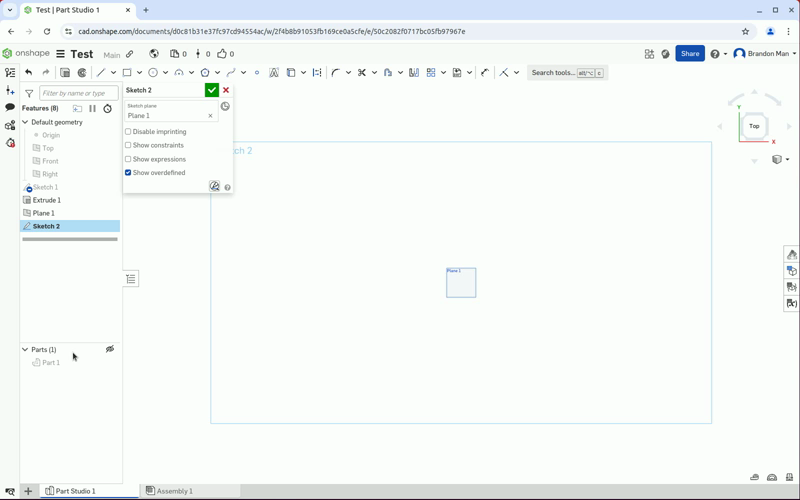
key_down(shift)
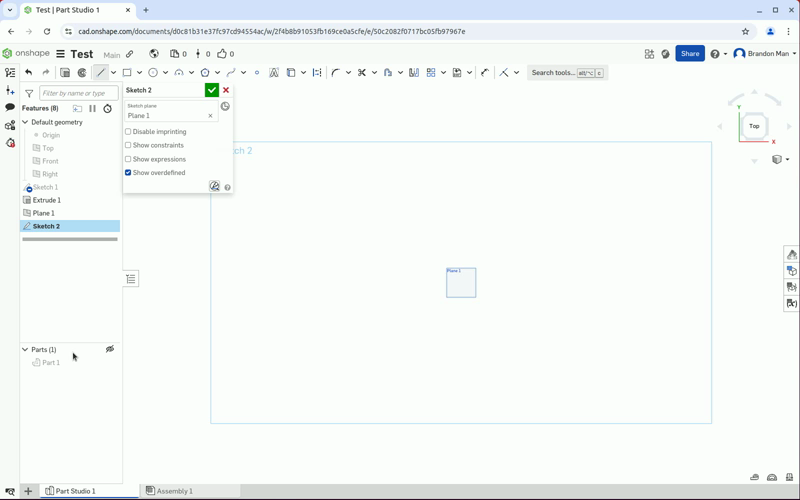
mouse_move(447, 295)
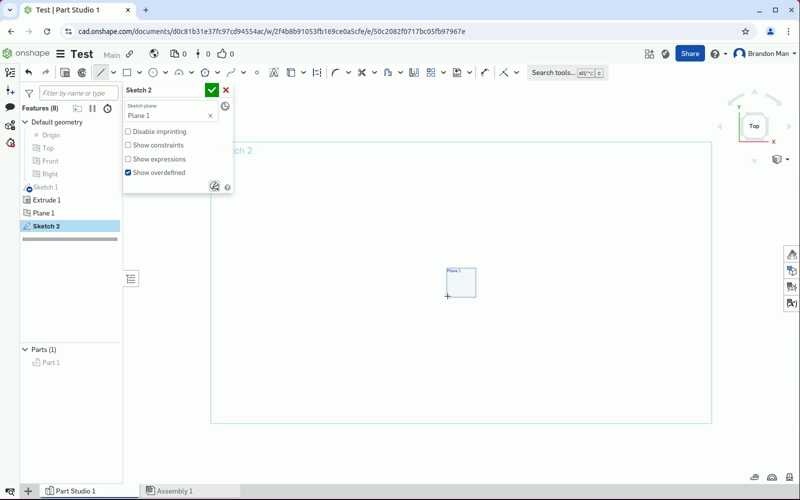
click(447, 295)
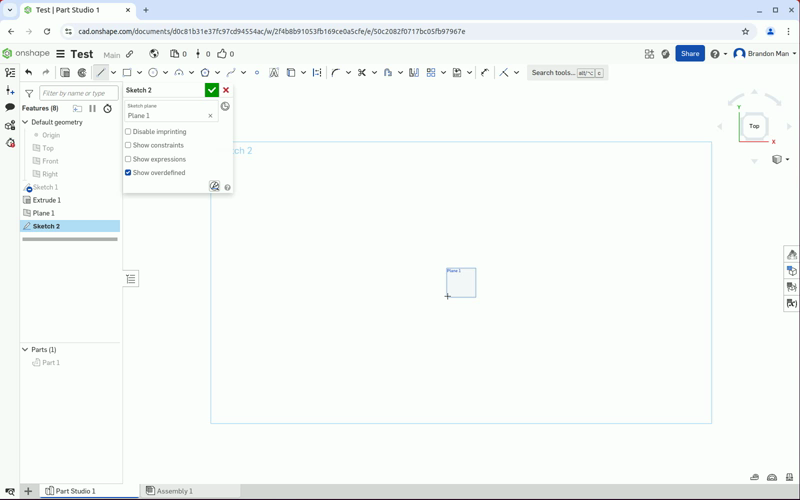
key_up(shift)
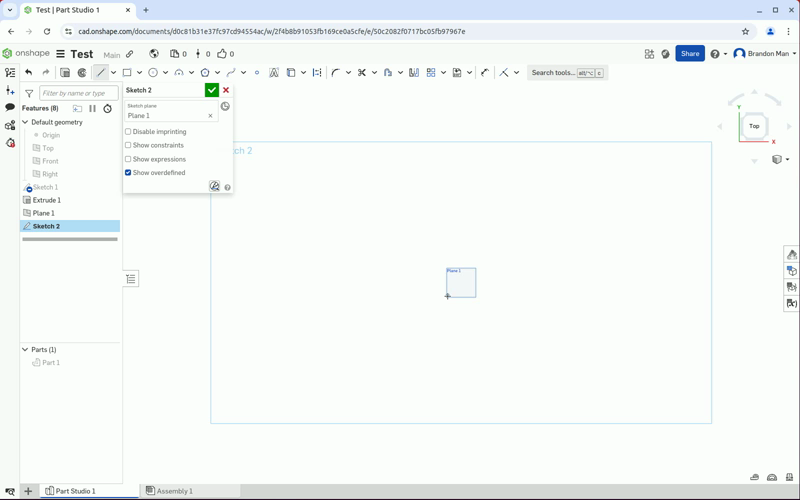
key_down(shift)
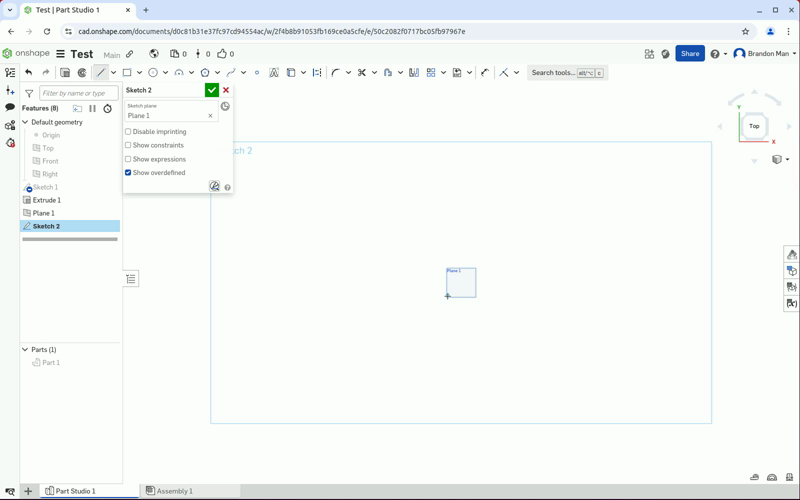
mouse_move(477, 295)
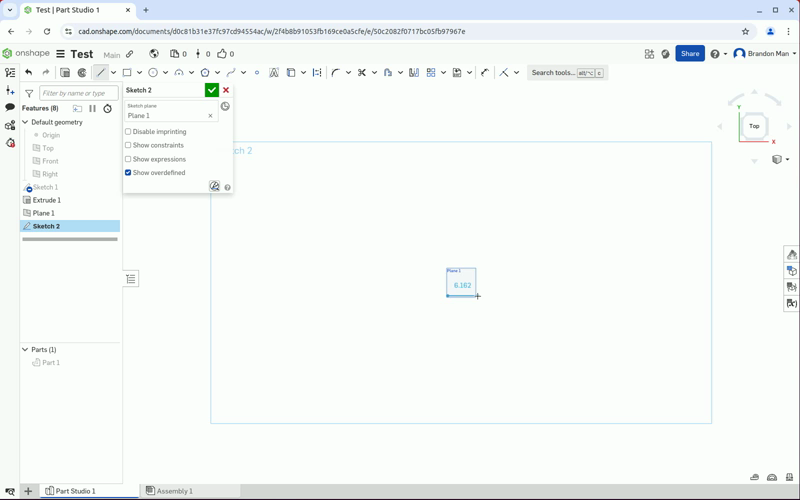
mouse_move(473, 295)
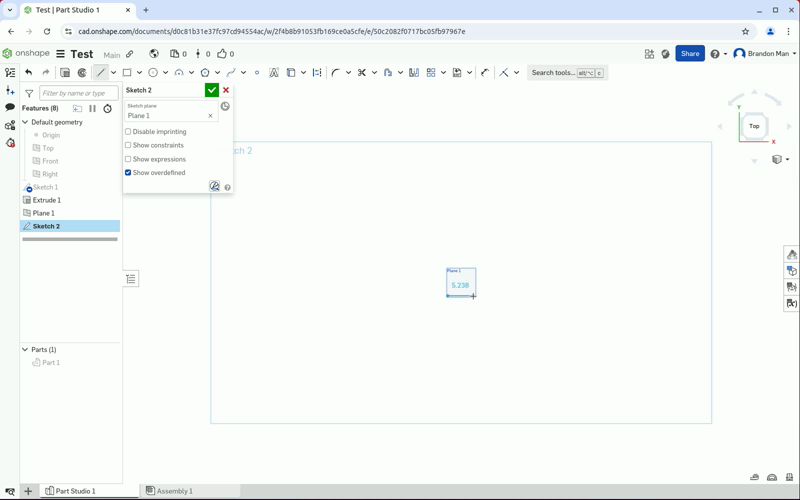
click(473, 295)
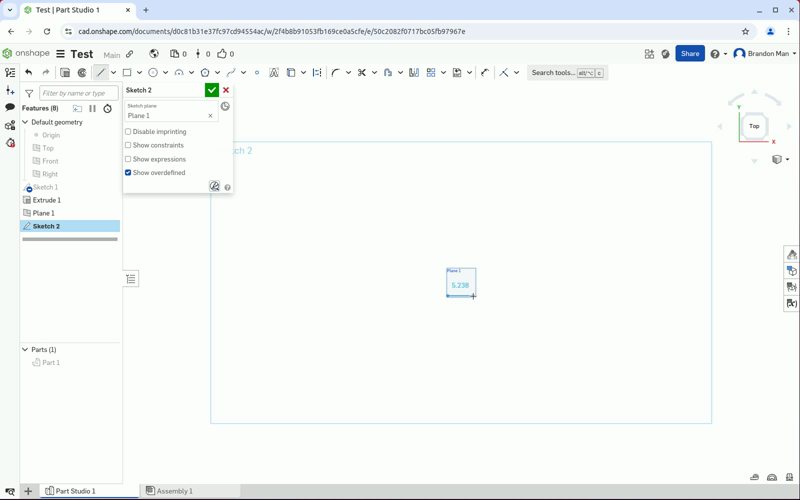
key_up(shift)
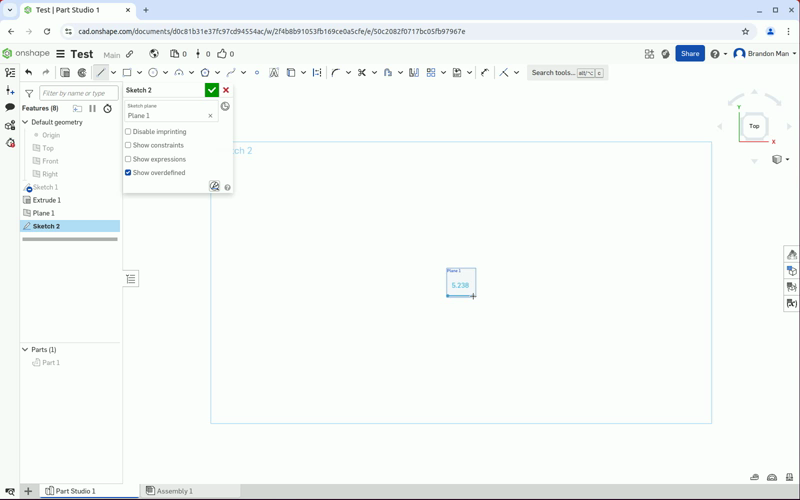
key_down(shift)
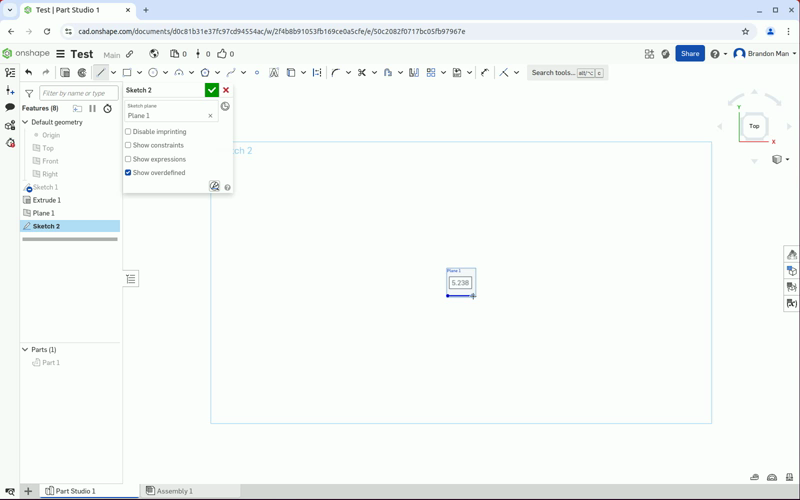
mouse_move(503, 295)
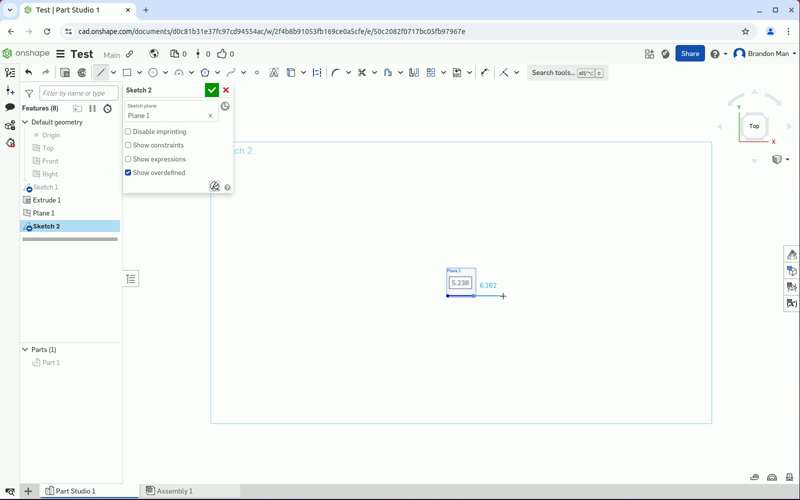
mouse_move(473, 270)
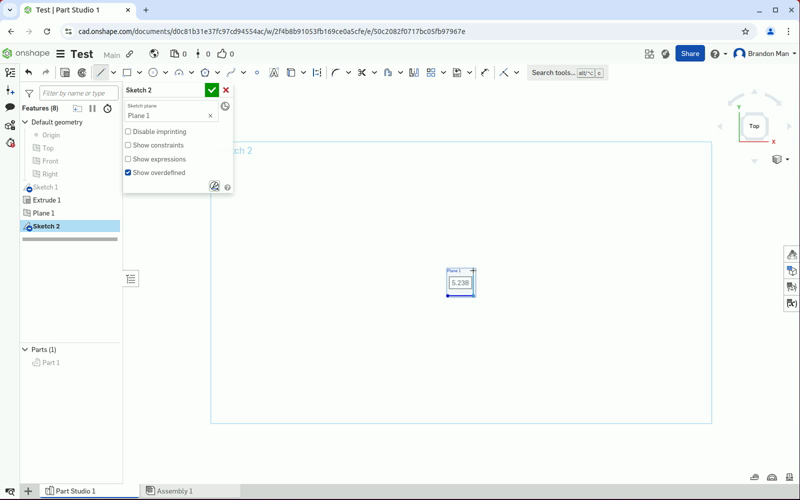
click(473, 270)
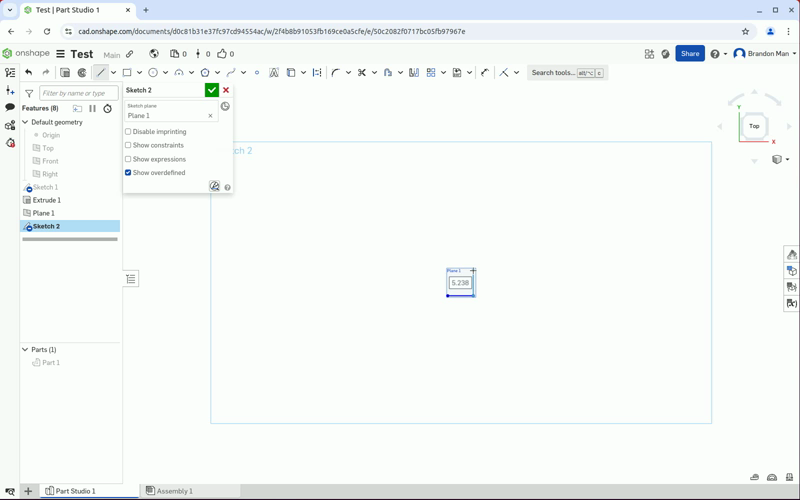
key_up(shift)
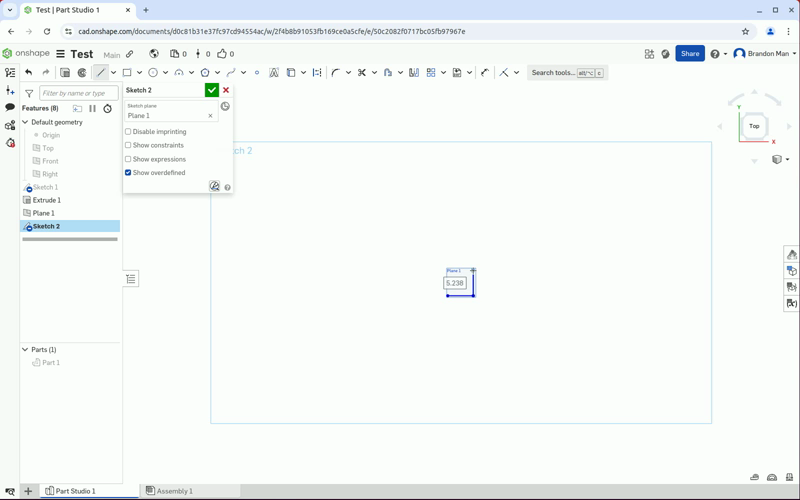
key_down(shift)
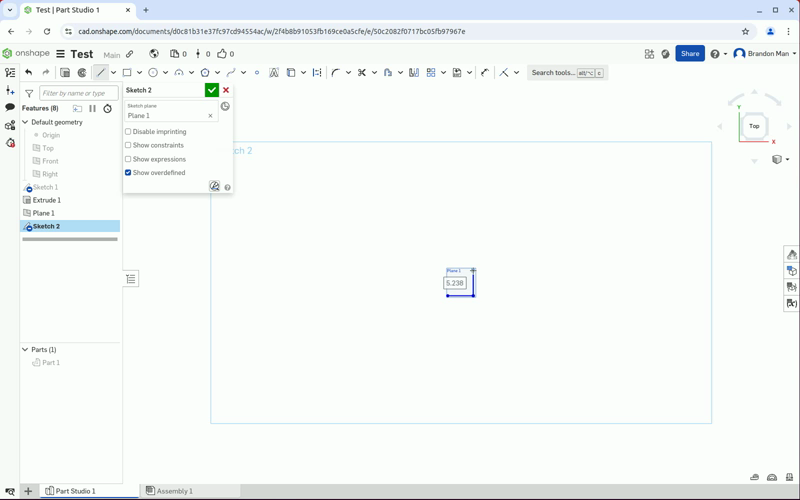
mouse_move(503, 270)
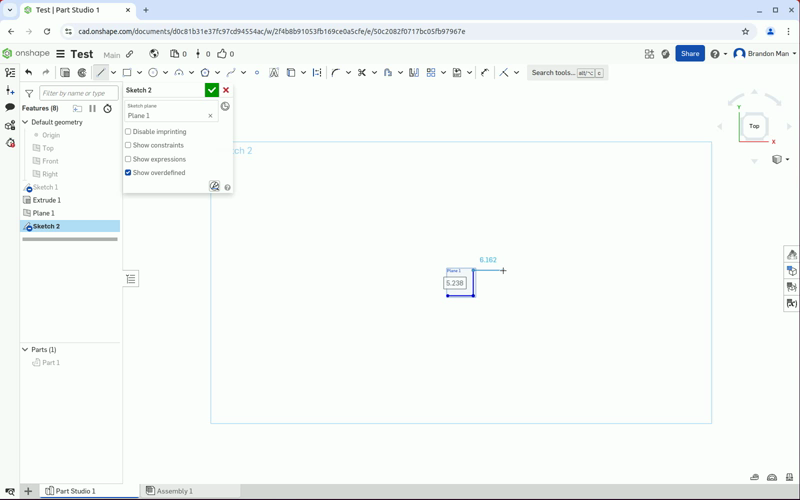
mouse_move(447, 270)
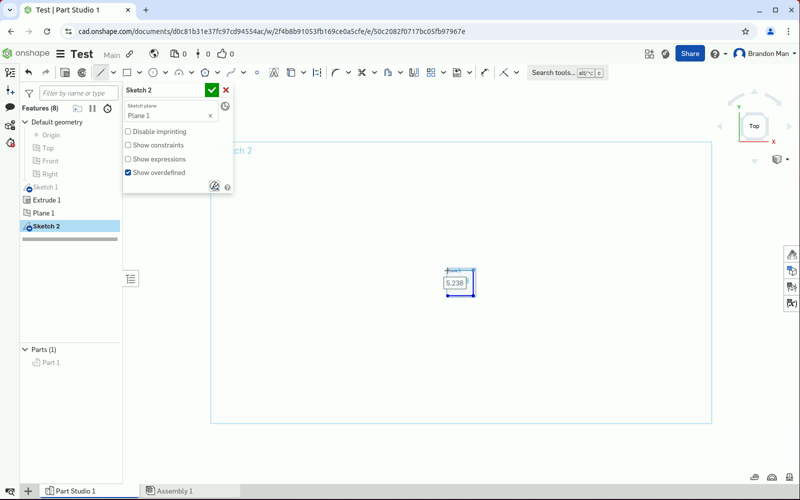
click(447, 270)
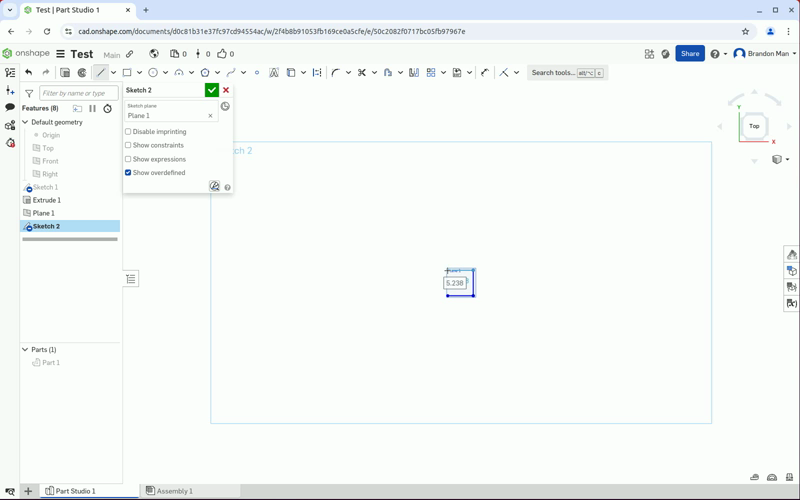
key_up(shift)
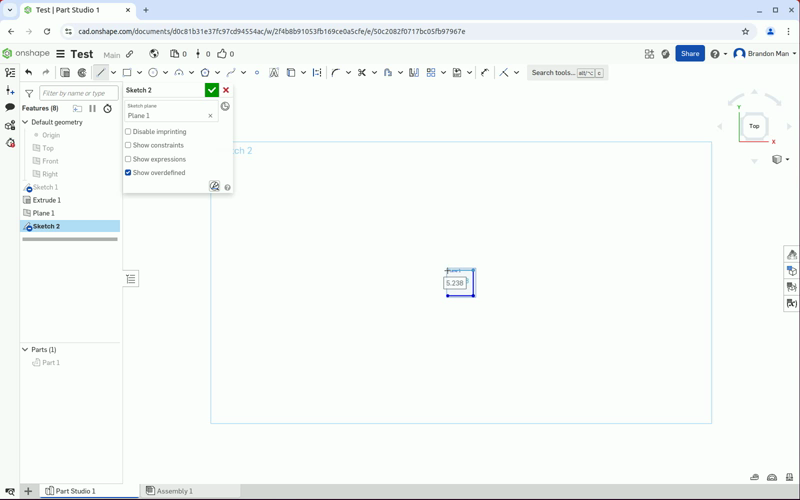
mouse_move(477, 270)
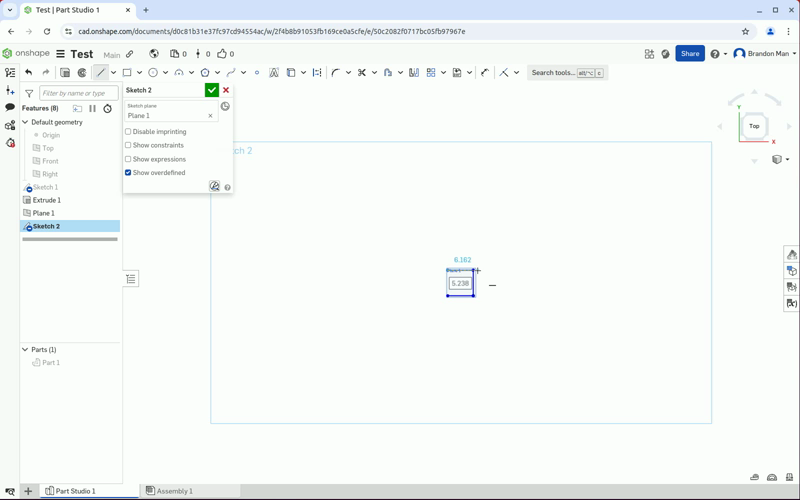
key_down(shift)
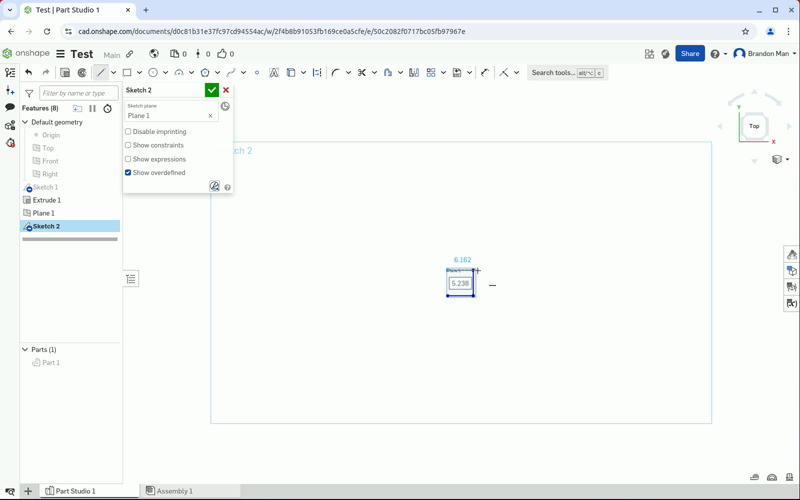
mouse_move(447, 295)
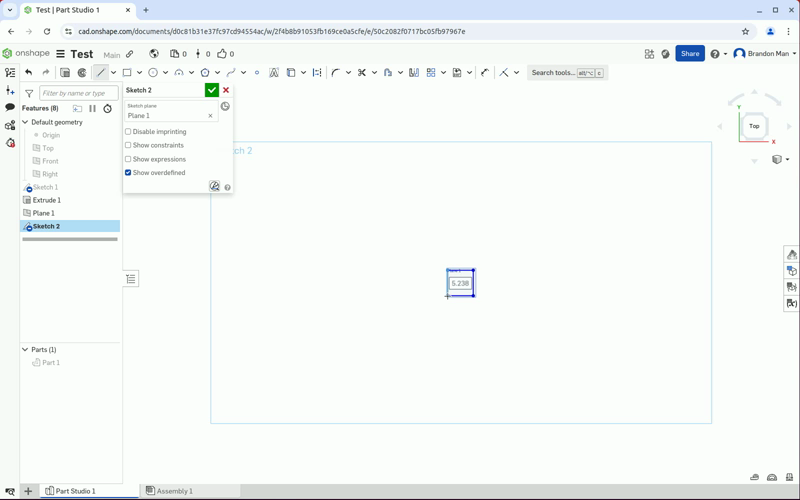
key_up(shift)
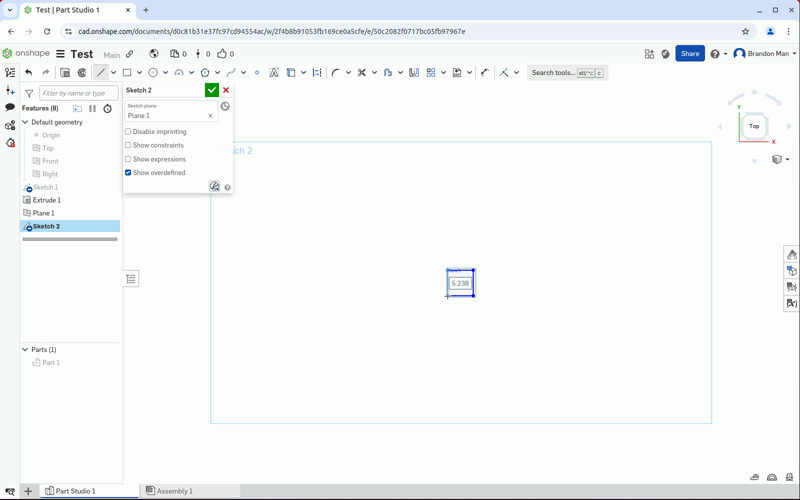
click(447, 295)
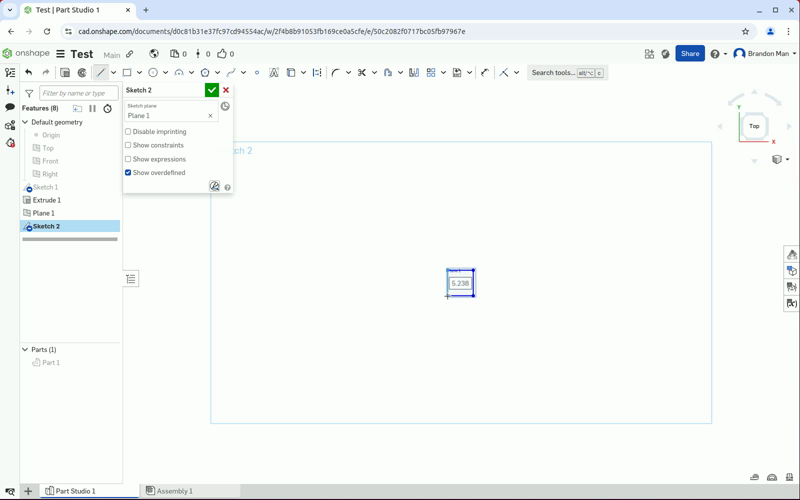
key(esc)
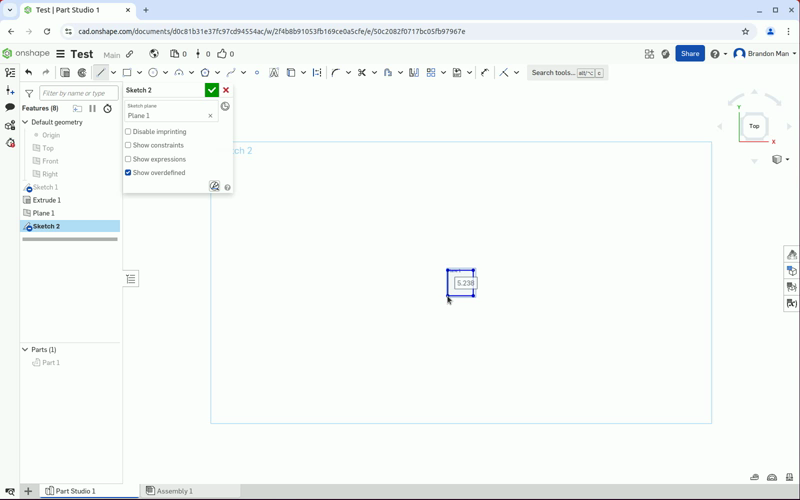
mouse_move(450, 294)
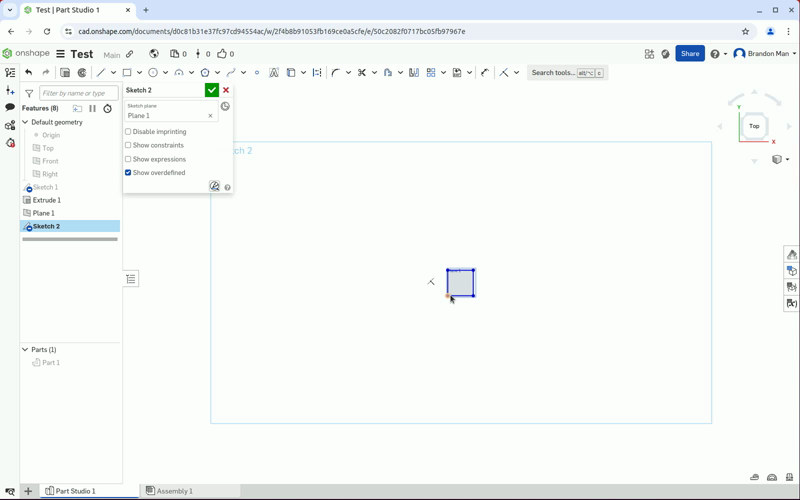
scroll(6)
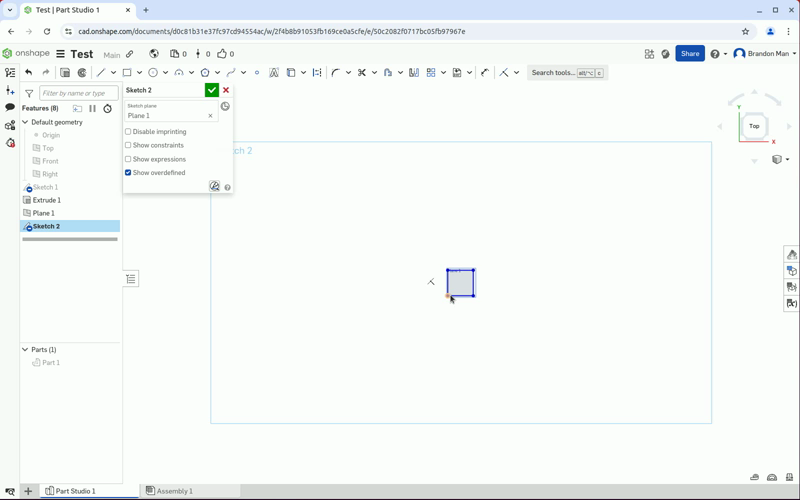
scroll(6)
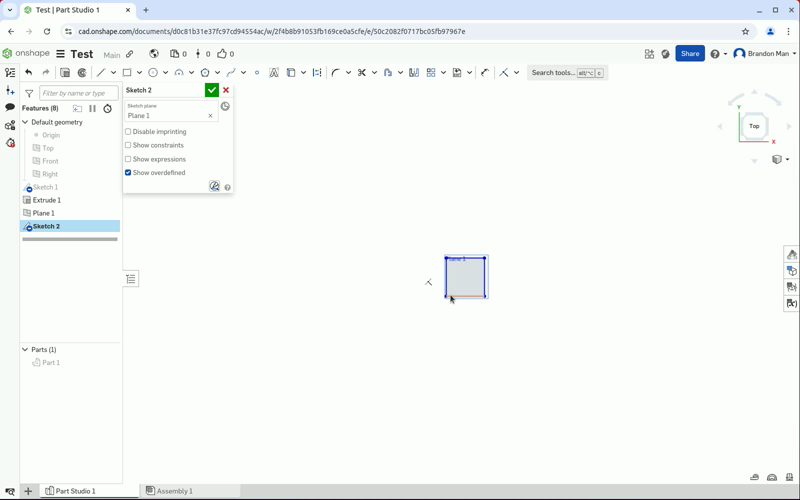
scroll(6)
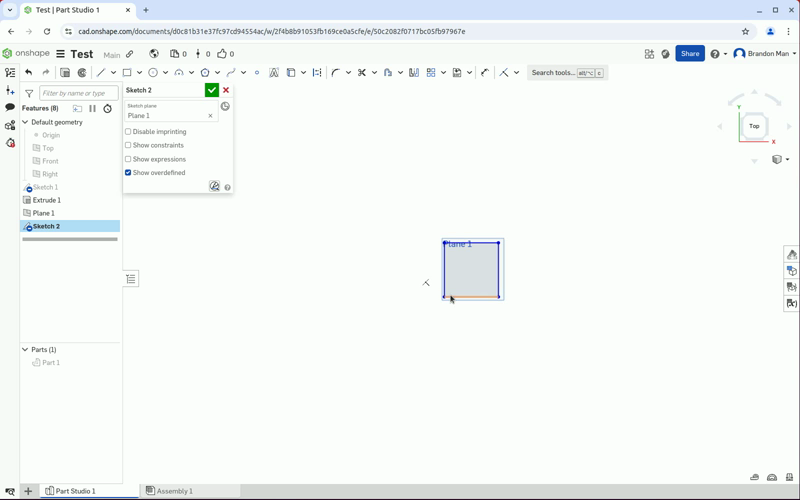
scroll(6)
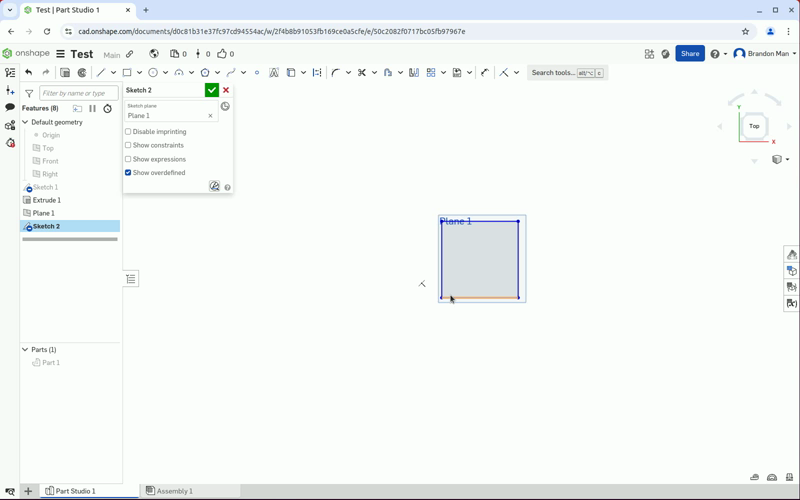
scroll(6)
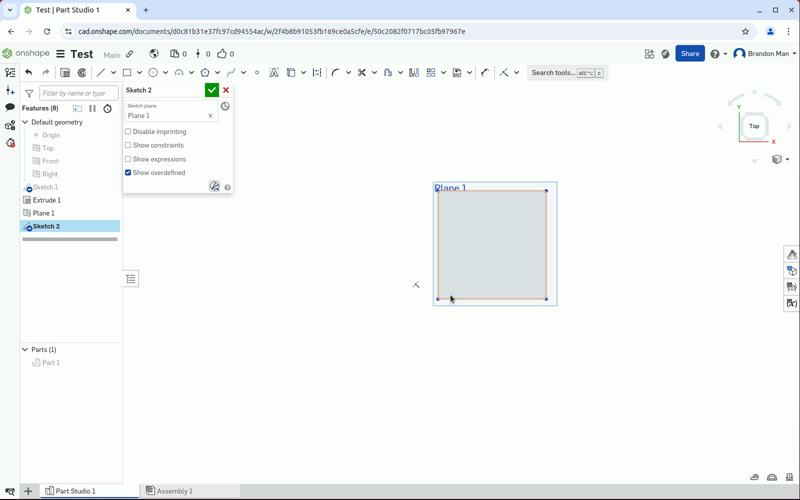
scroll(6)
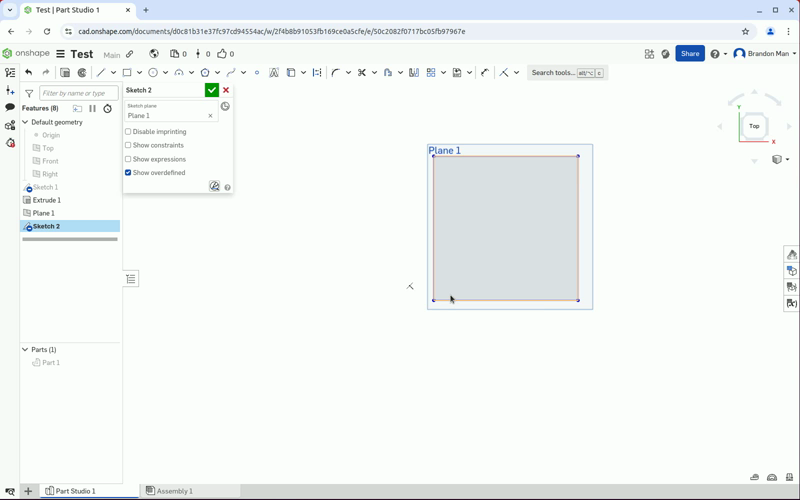
scroll(6)
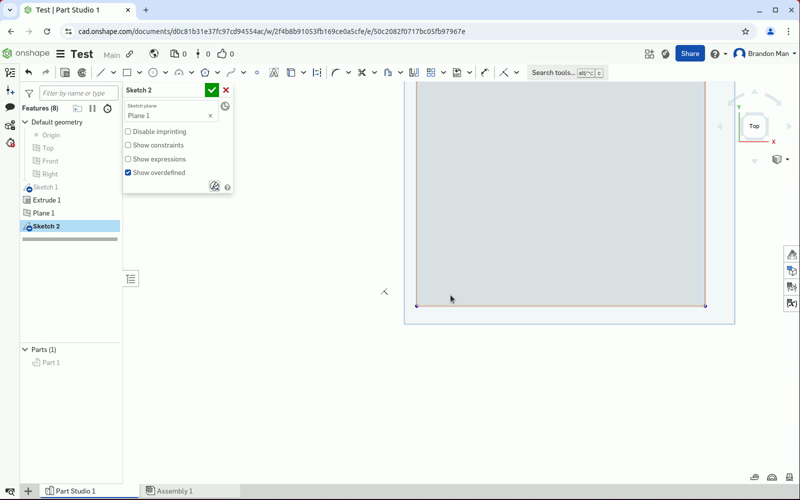
click(450, 294)
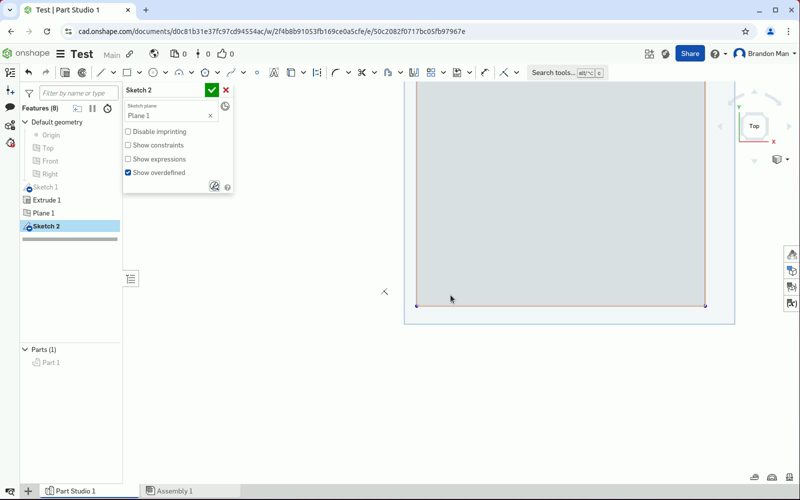
scroll(-6)
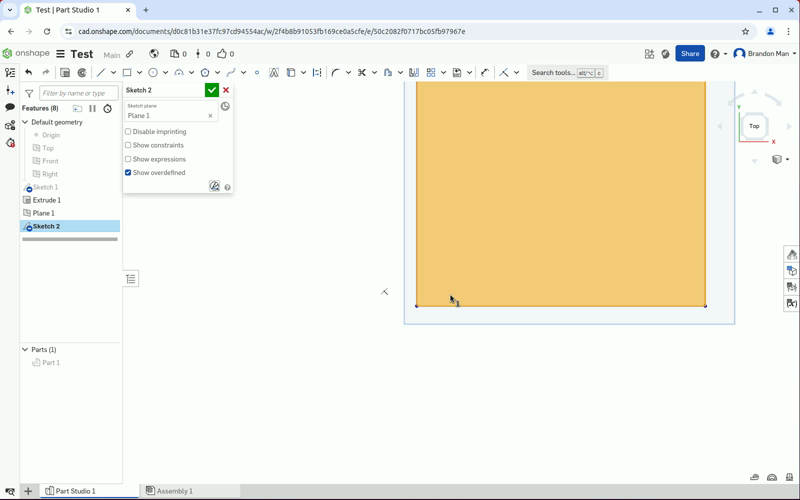
scroll(-6)
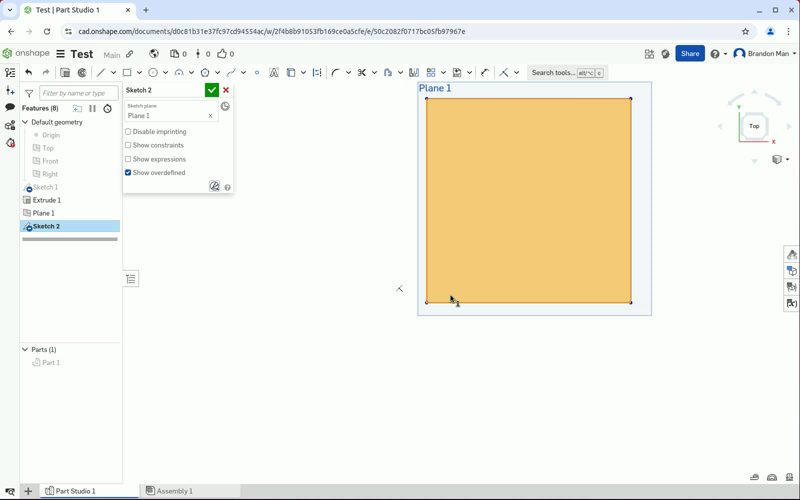
scroll(-6)
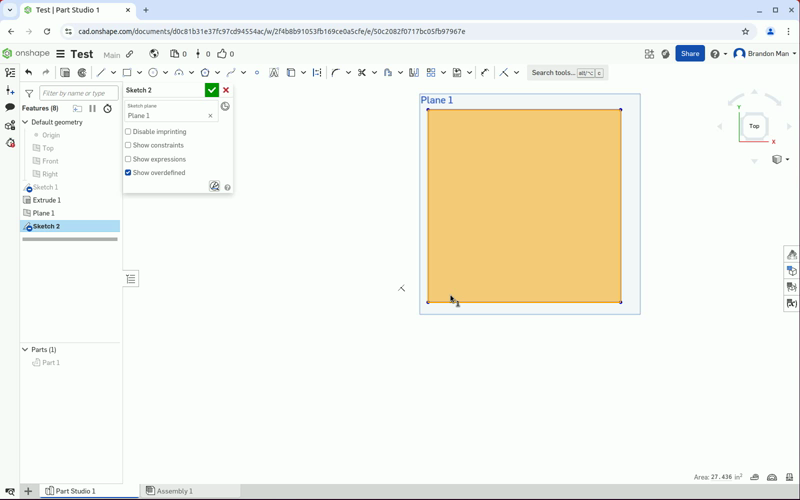
scroll(-6)
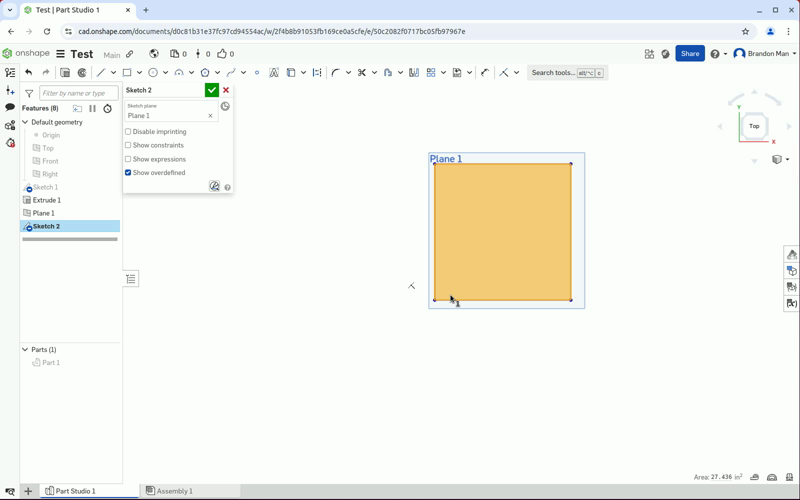
scroll(-6)
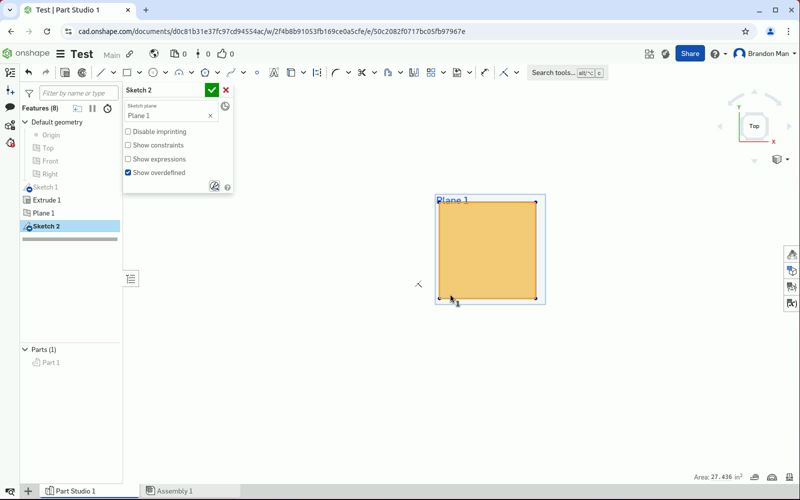
scroll(-6)
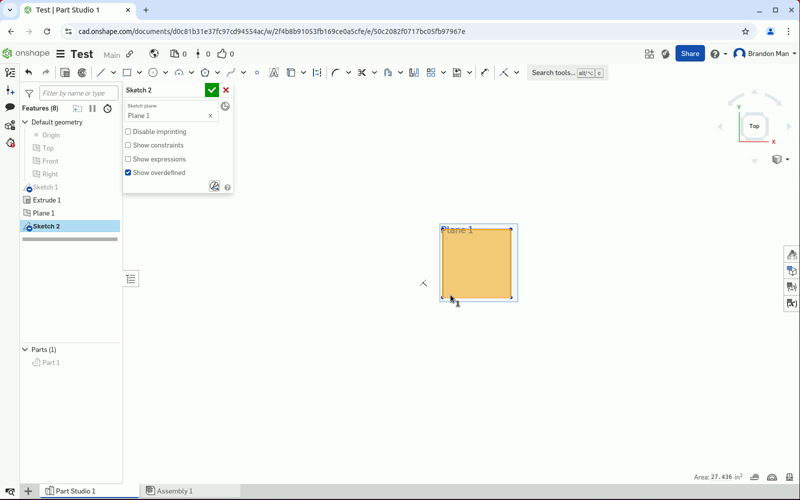
scroll(-6)
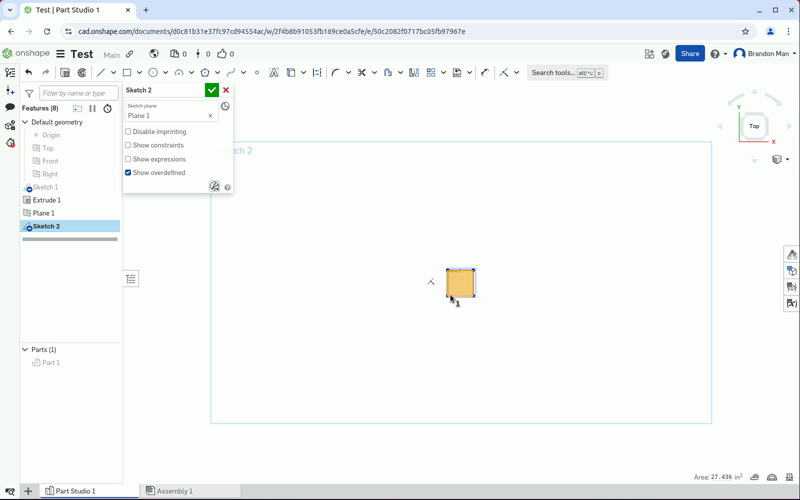
mouse_move(73, 352)
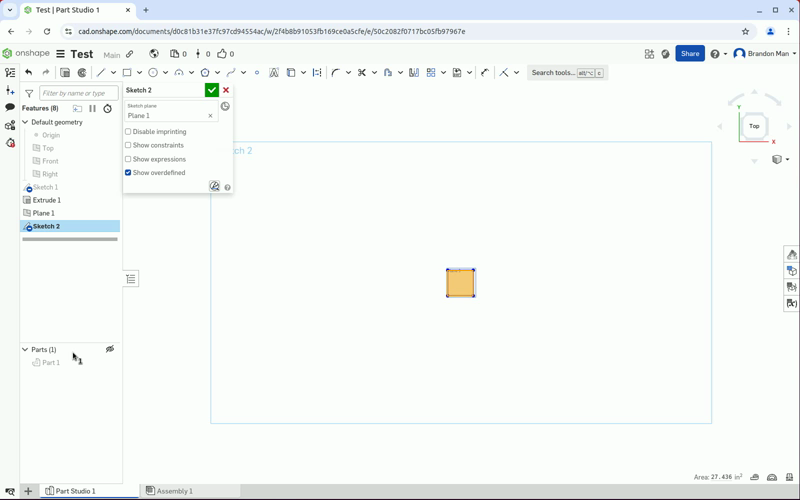
key(shift+y)
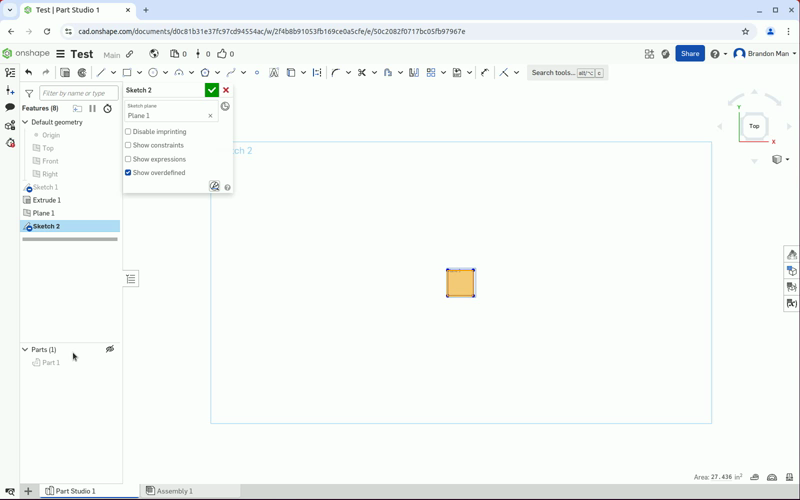
key(shift+e)
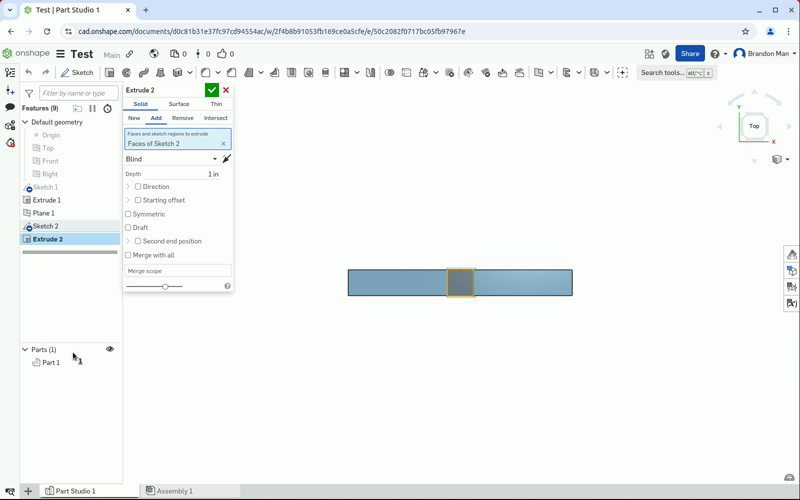
mouse_move(143, 106)
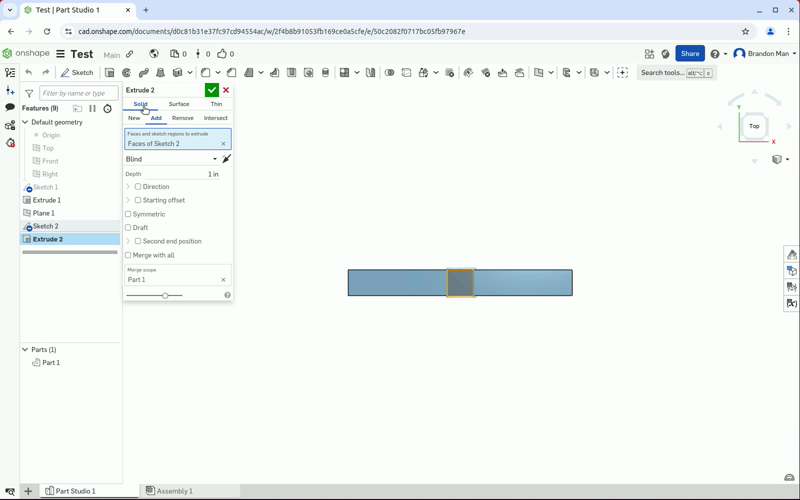
click(143, 106)
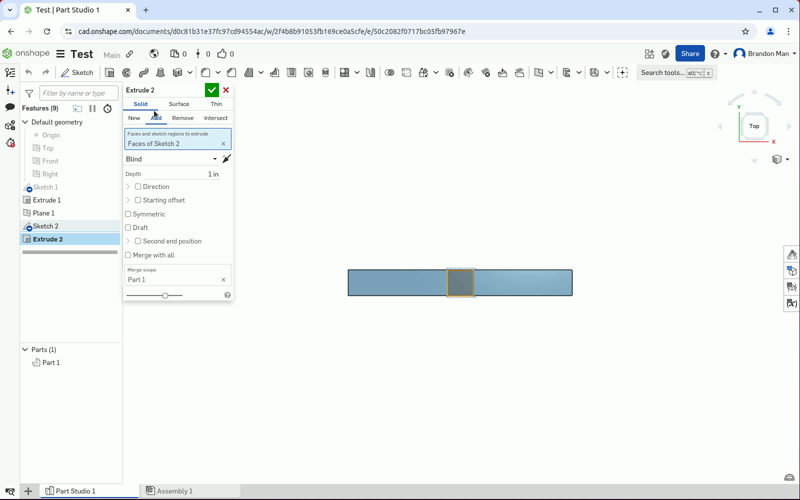
mouse_move(186, 120)
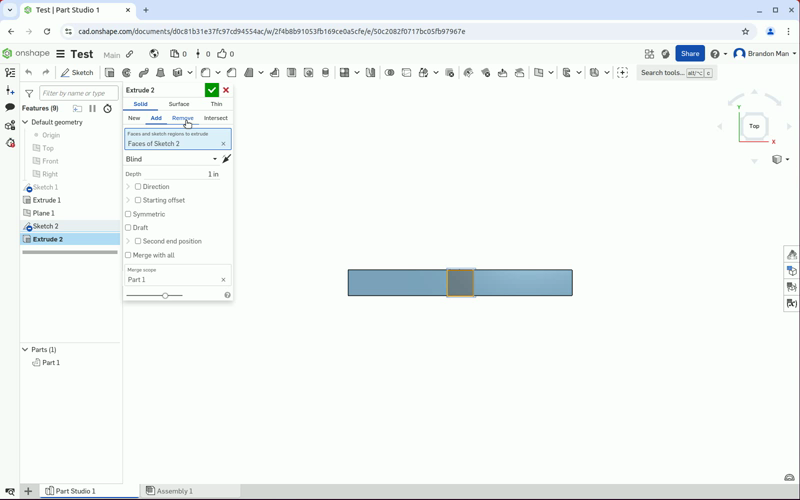
click(186, 120)
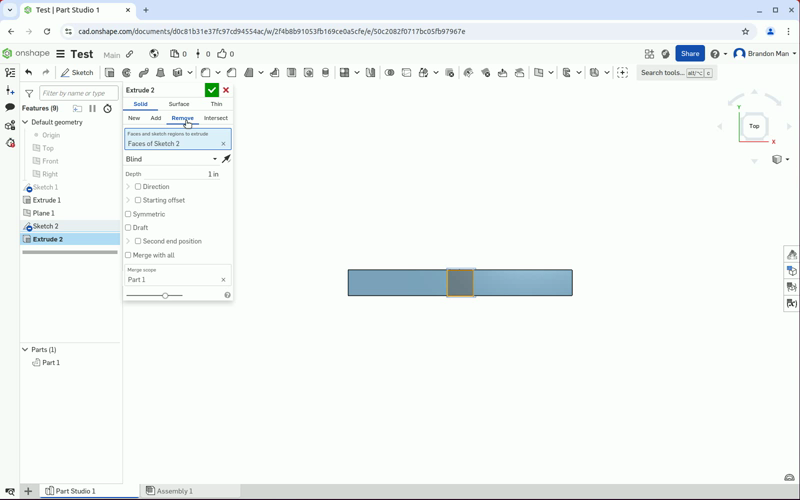
key(tab, 4)
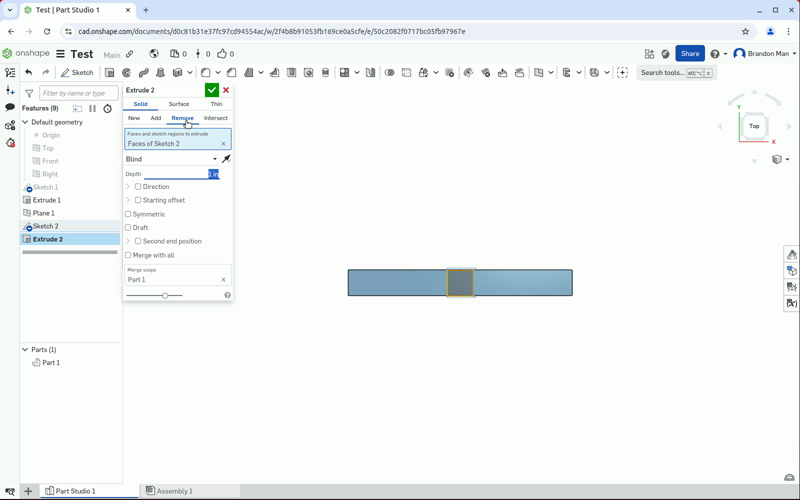
text(1.204)
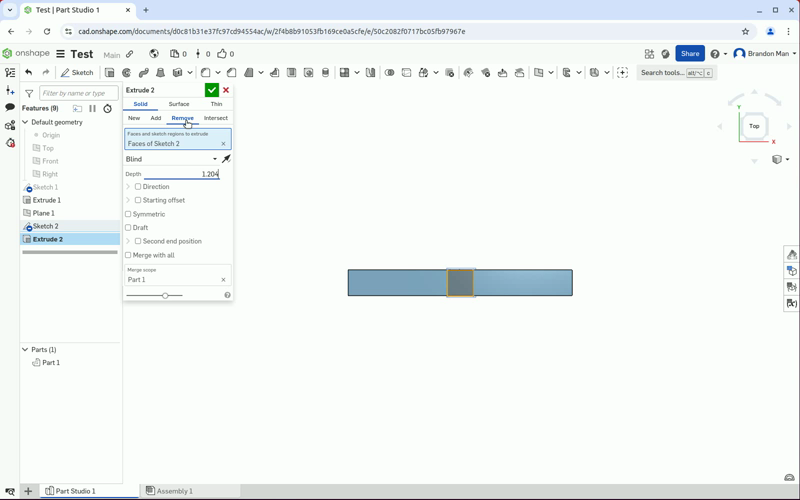
key(tab, 6)
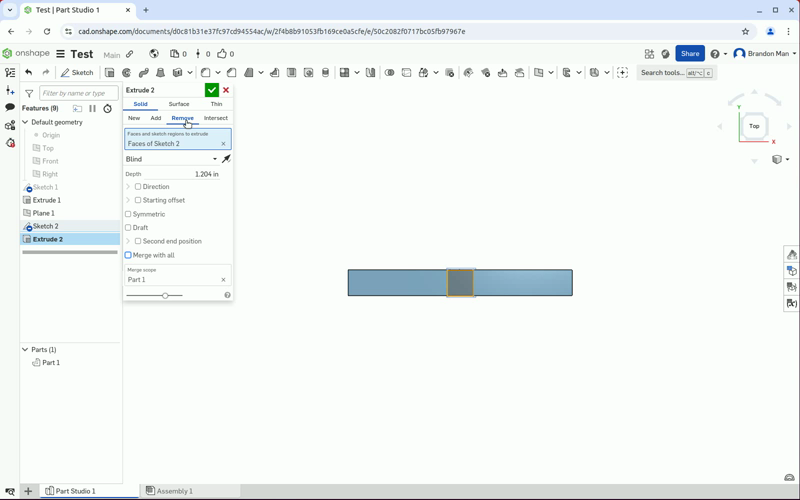
key(space)
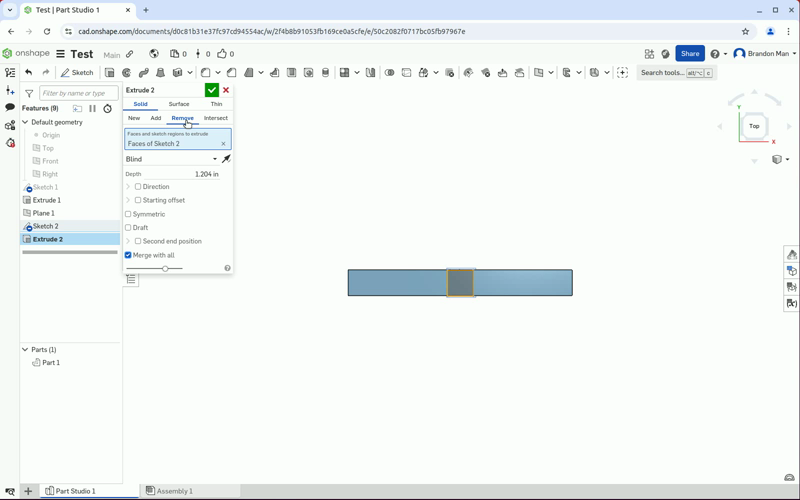
key(enter)
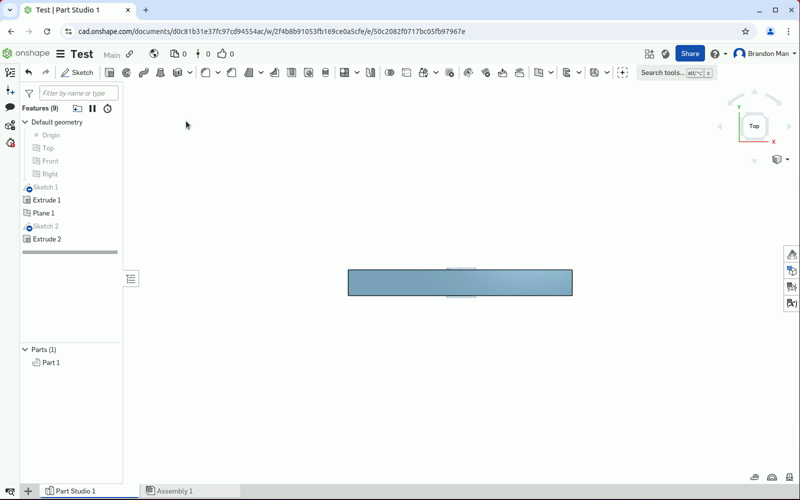
key(shift+h)
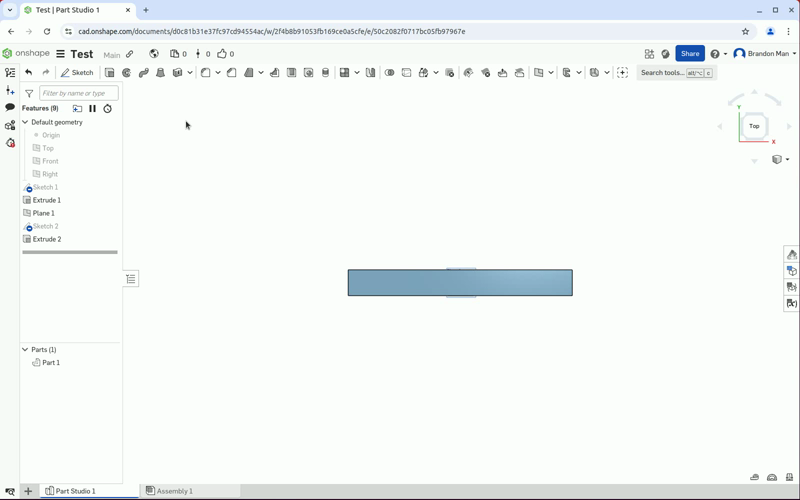
key(shift+h)
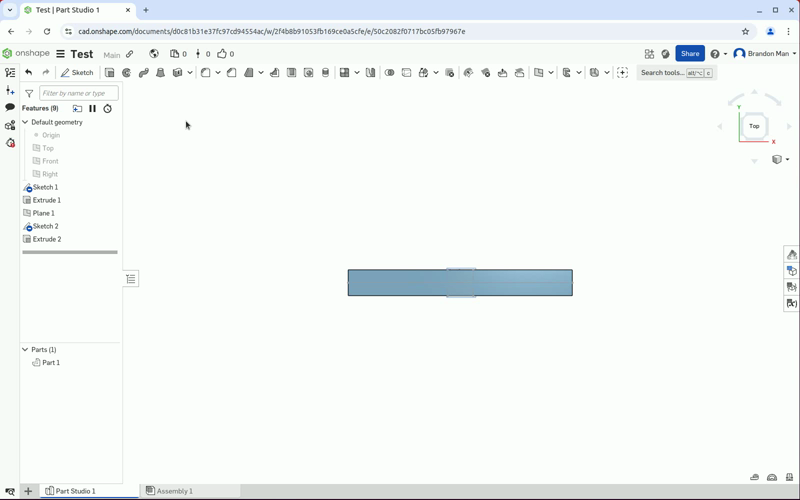
key(shift+7)
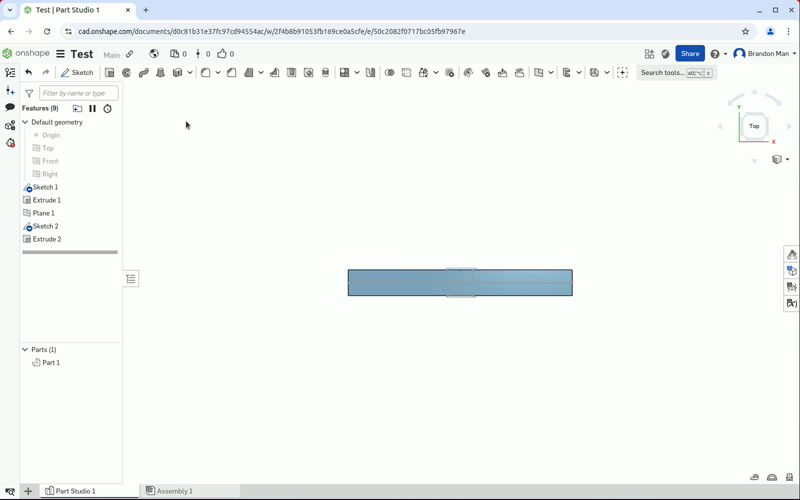
key(up, 3)
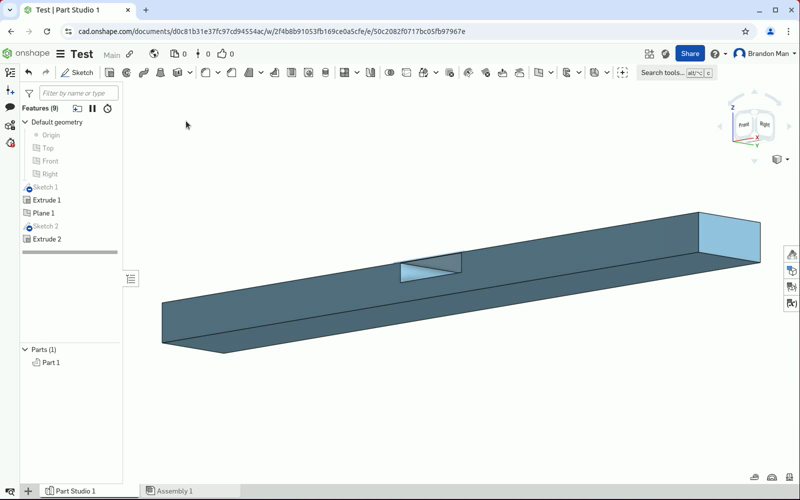
key(left, 3)
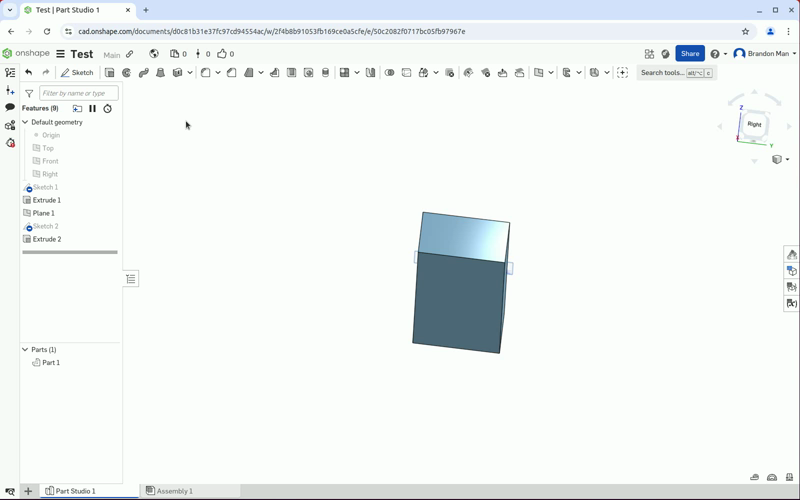
key(right, 3)
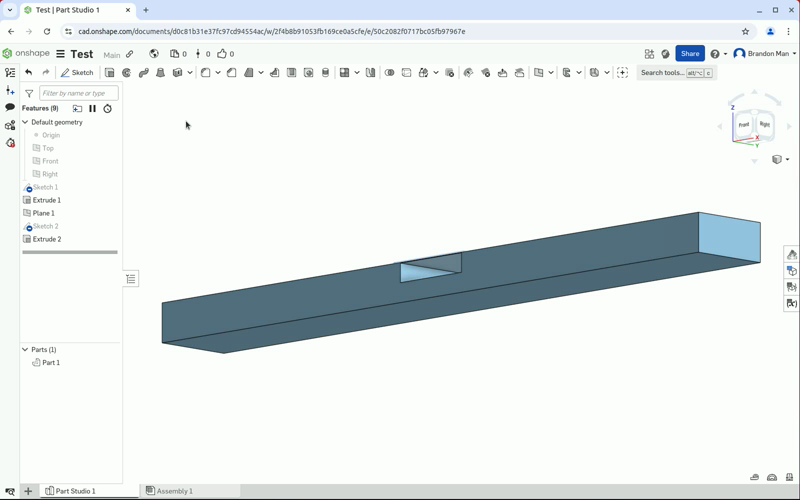
key(down, 3)
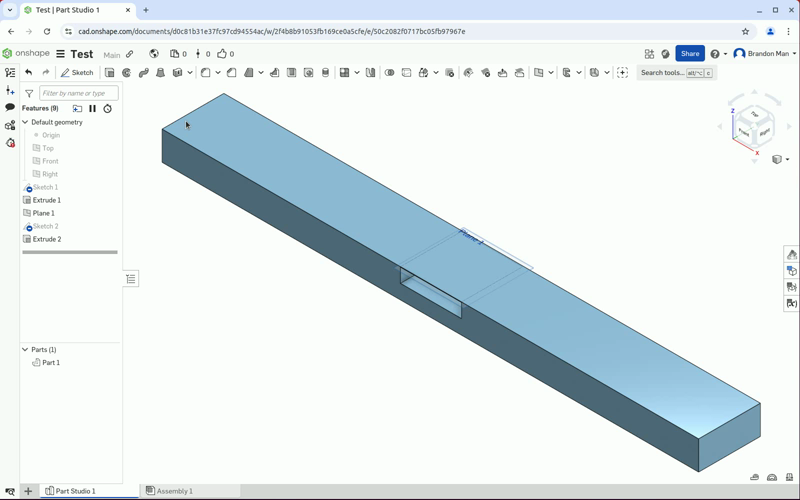
mouse_move(73, 189)
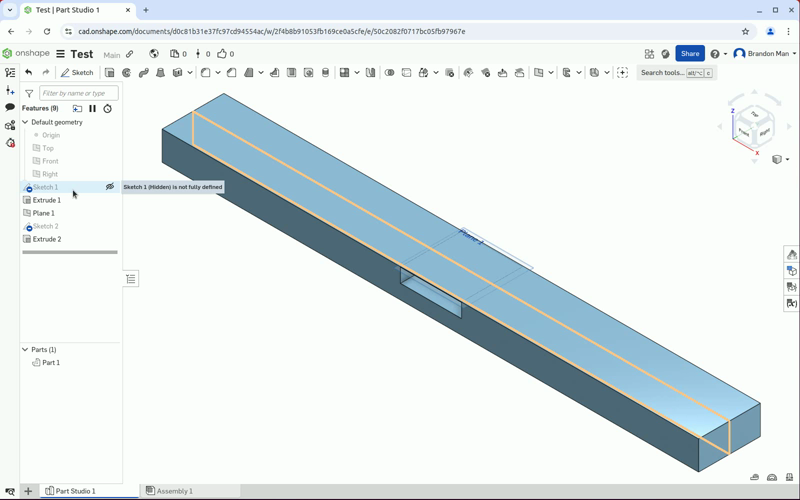
click(73, 189)